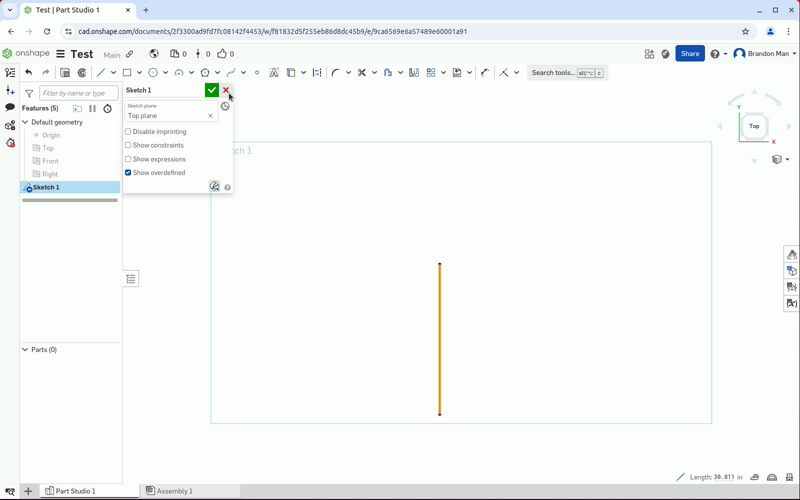
key(shift+h)
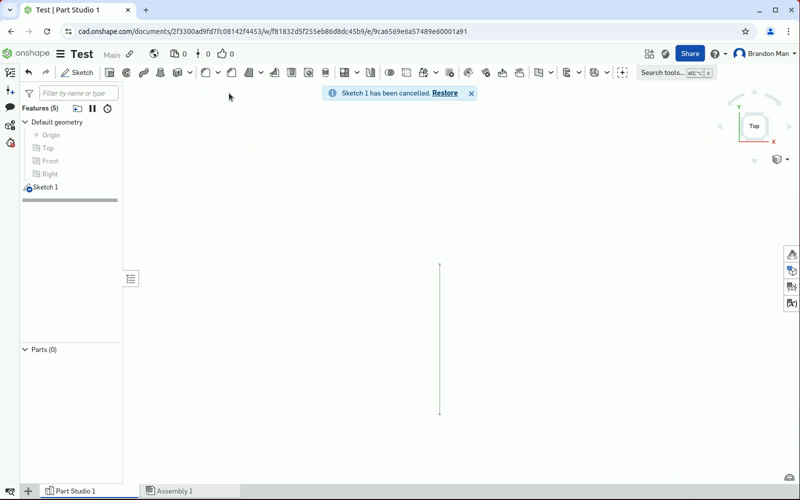
key(shift+s)
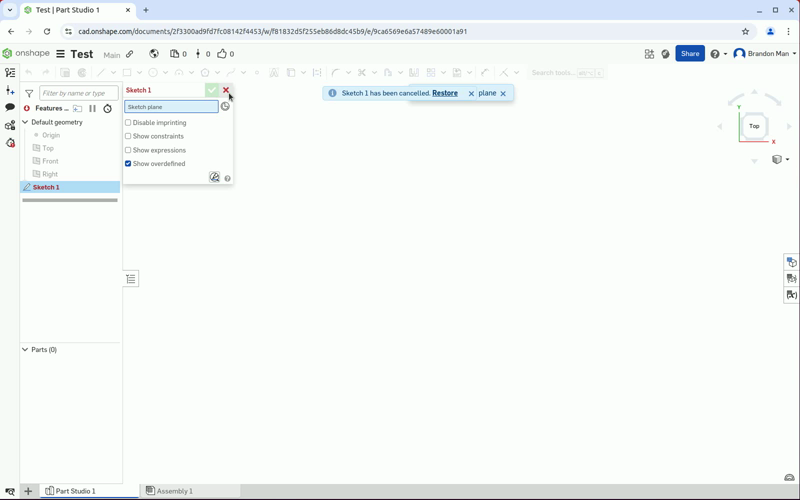
mouse_move(73, 150)
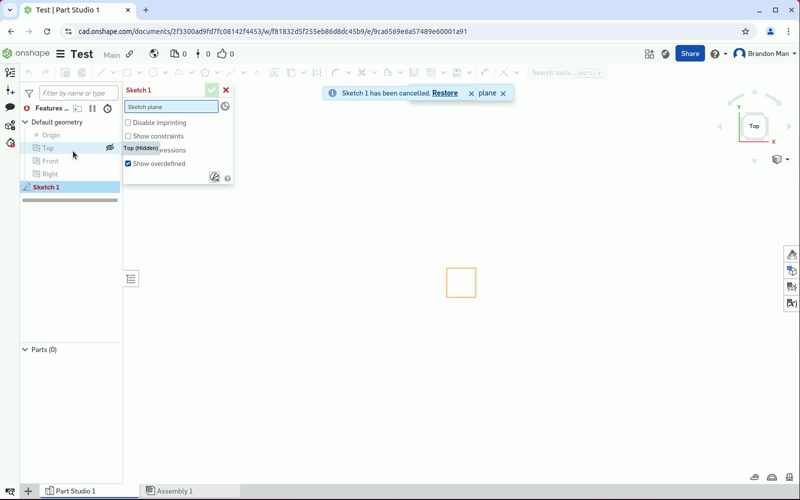
click(73, 150)
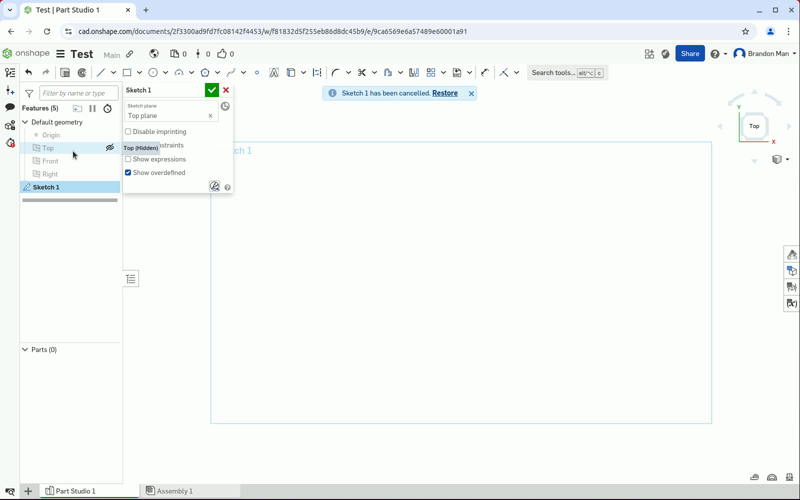
mouse_move(73, 352)
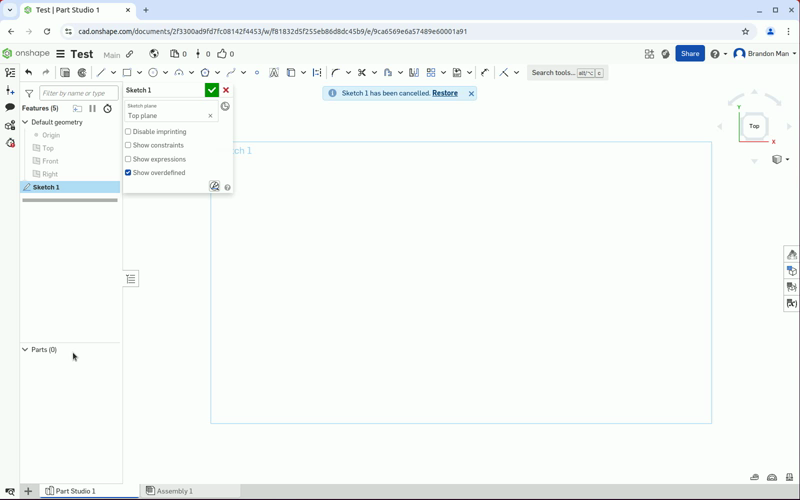
key(y)
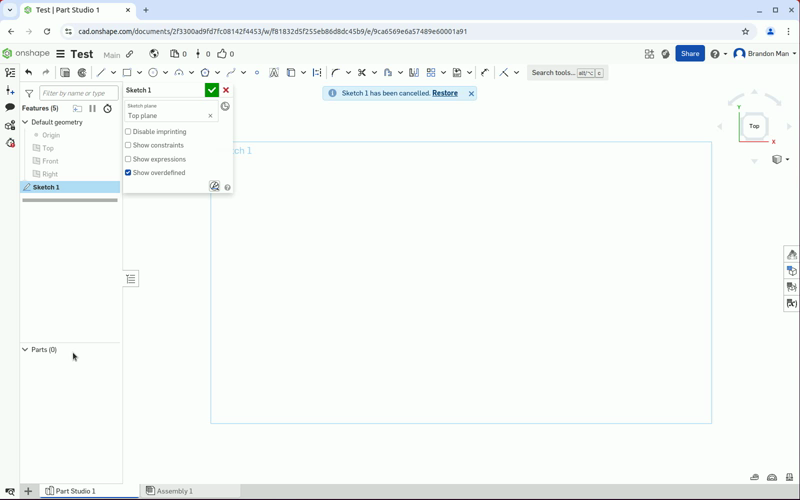
key(c)
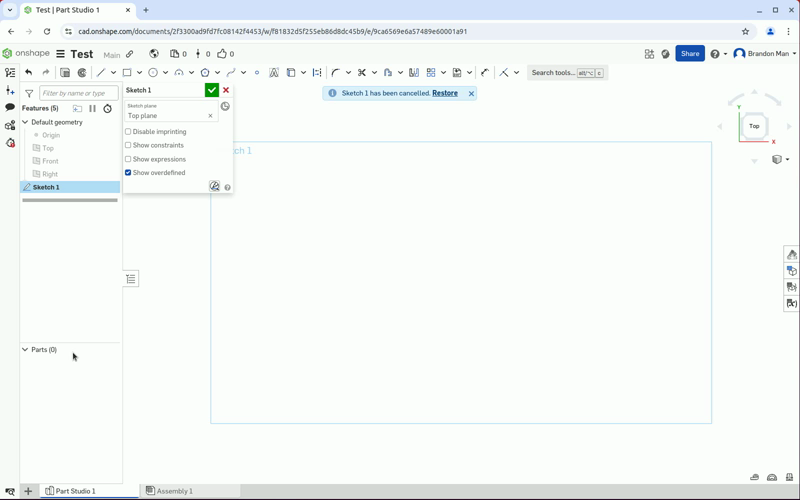
key_down(shift)
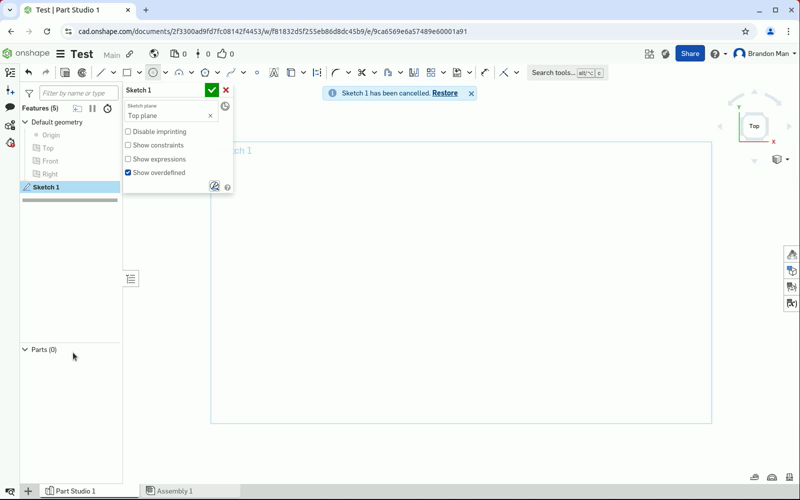
mouse_move(461, 282)
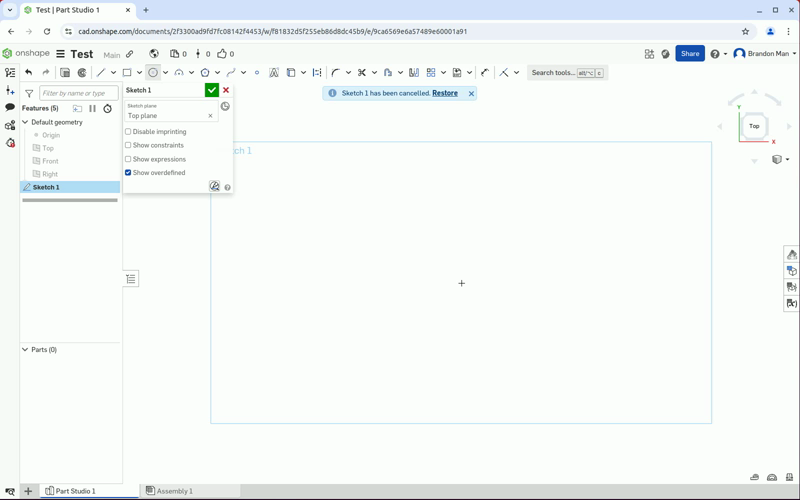
click(461, 282)
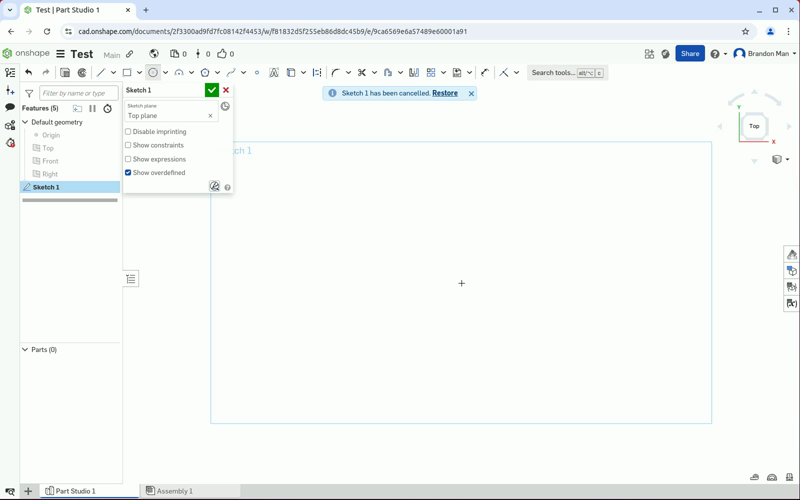
key_up(shift)
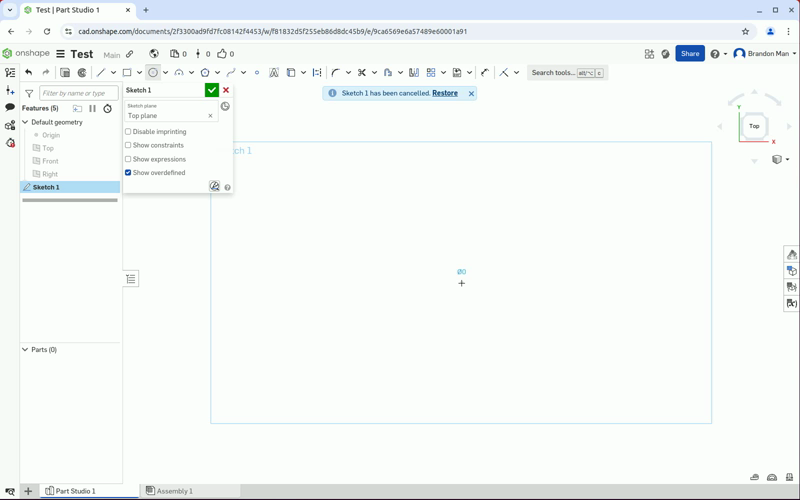
mouse_move(464, 282)
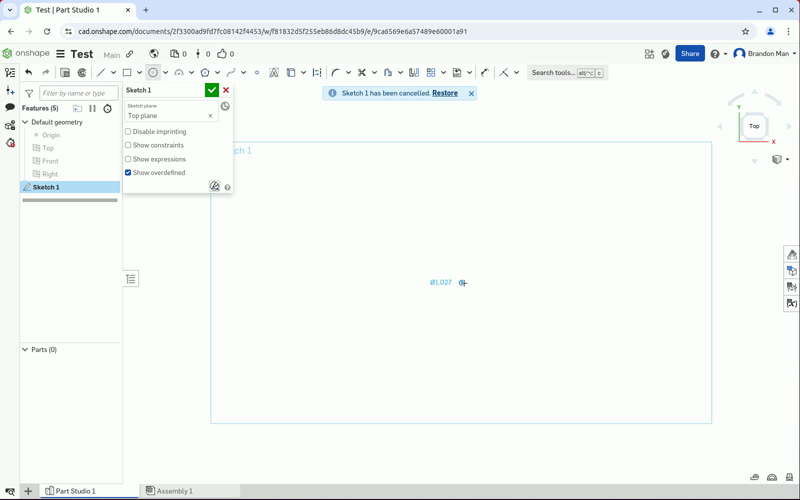
scroll(6)
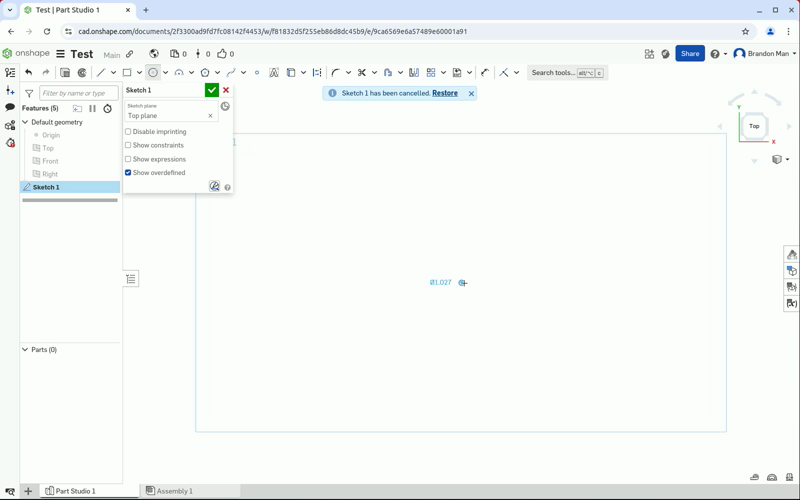
scroll(6)
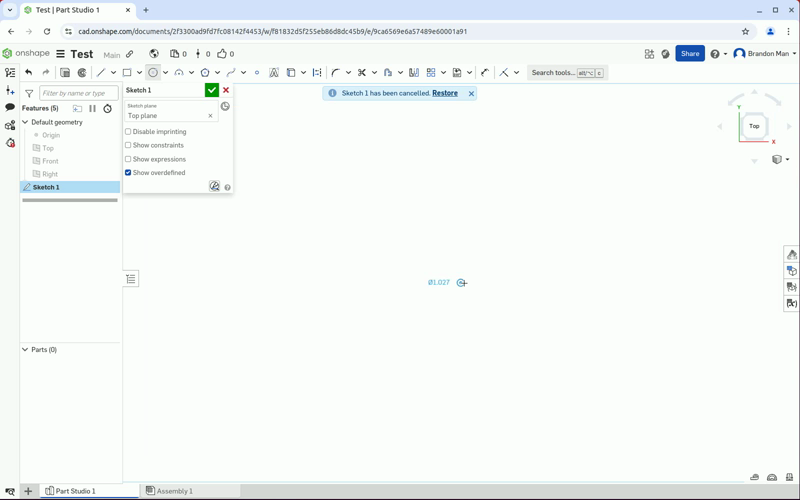
scroll(6)
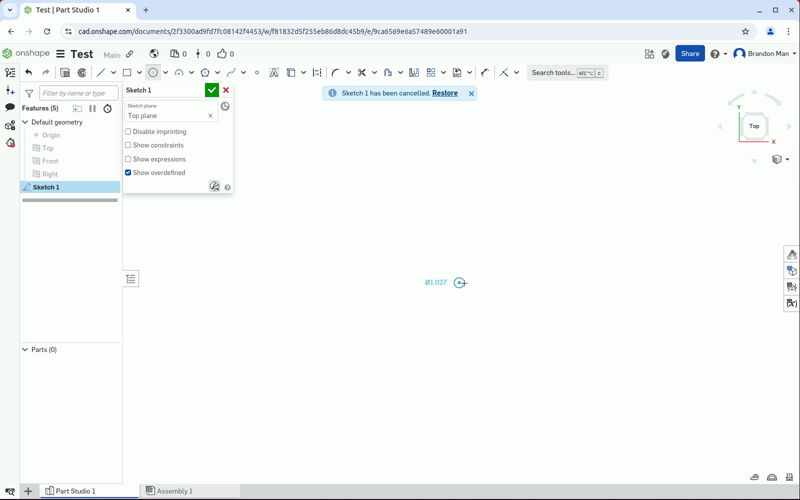
scroll(6)
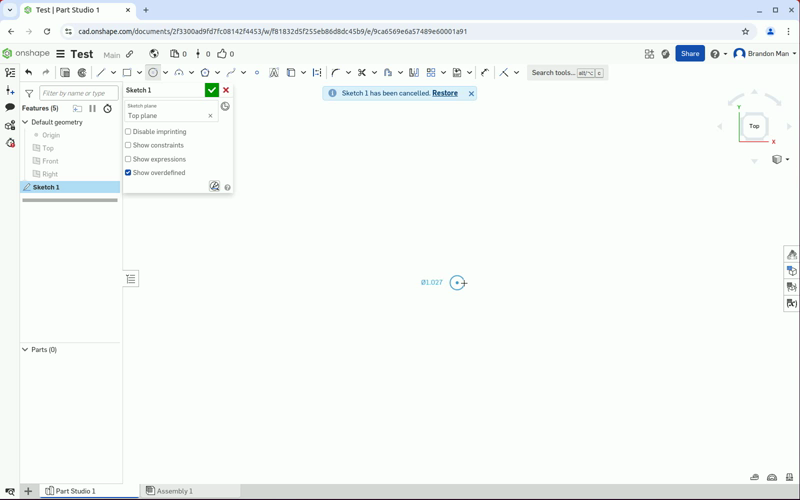
scroll(6)
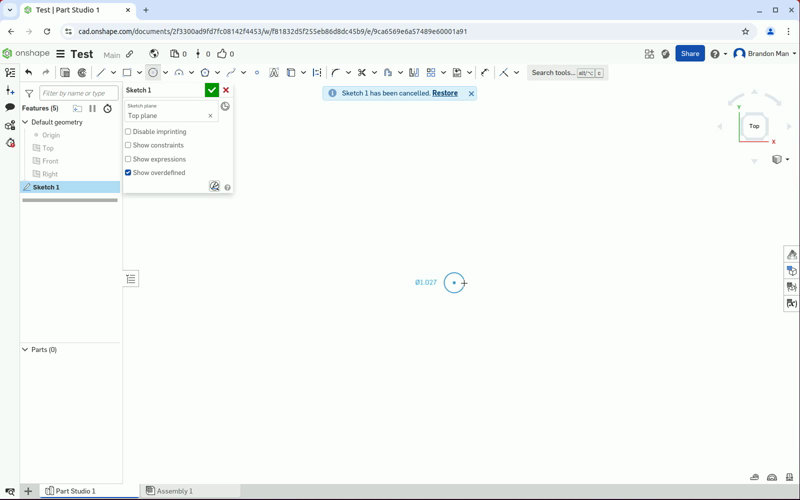
scroll(6)
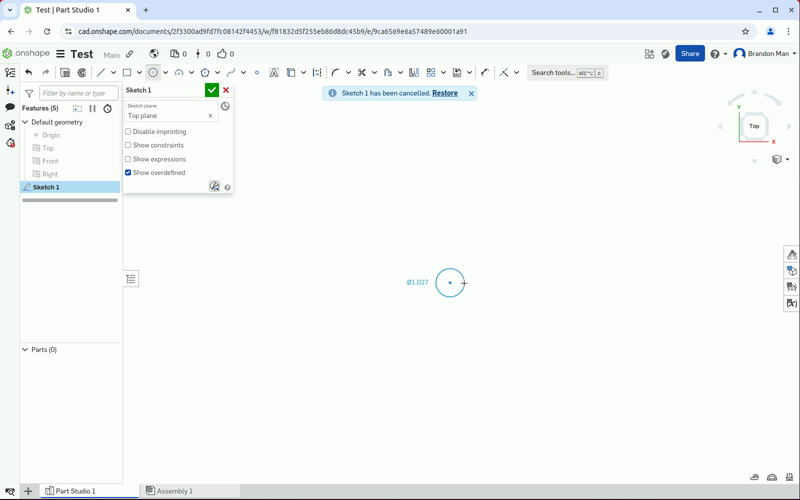
scroll(6)
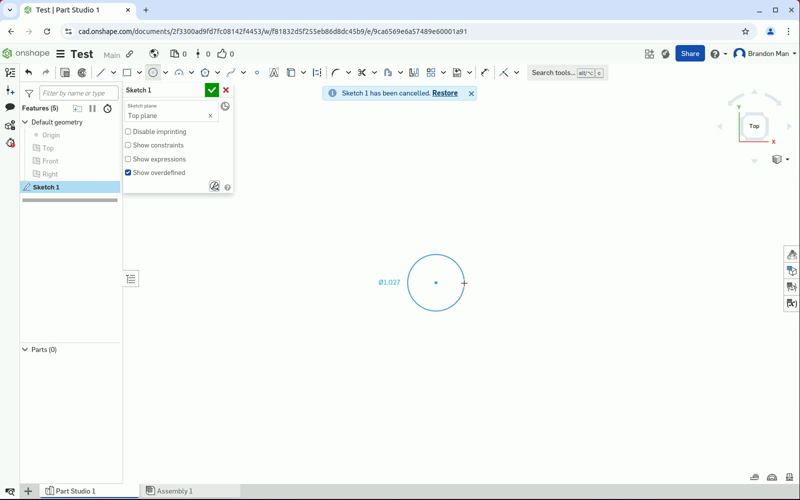
click(464, 282)
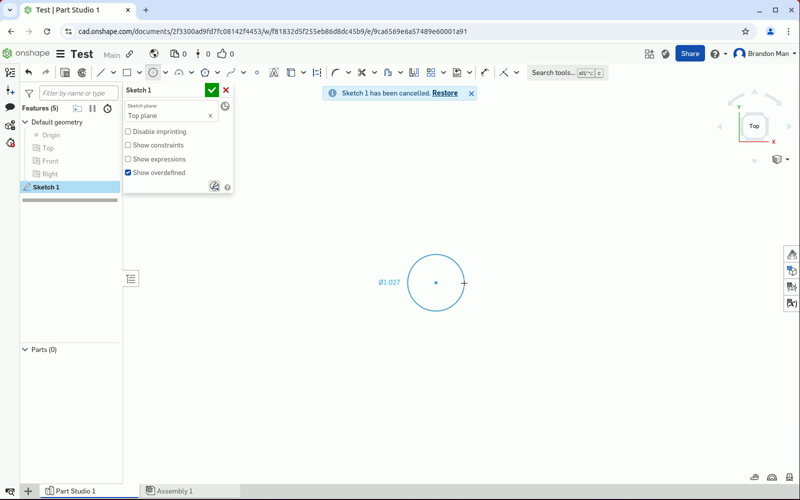
scroll(-6)
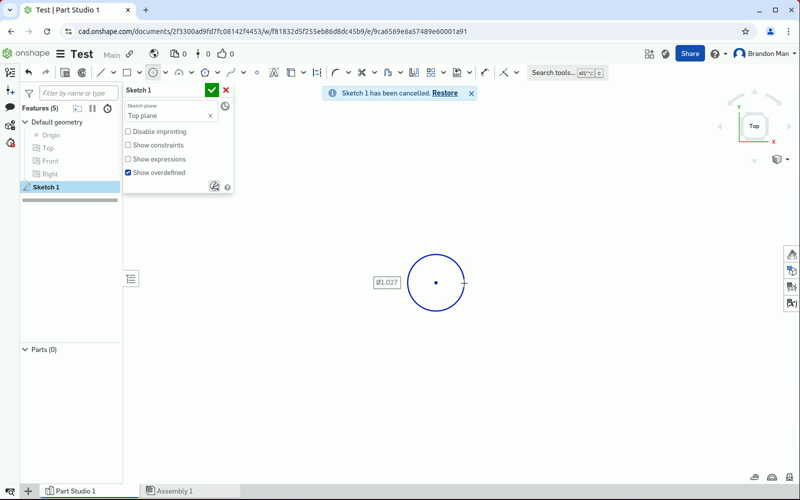
scroll(-6)
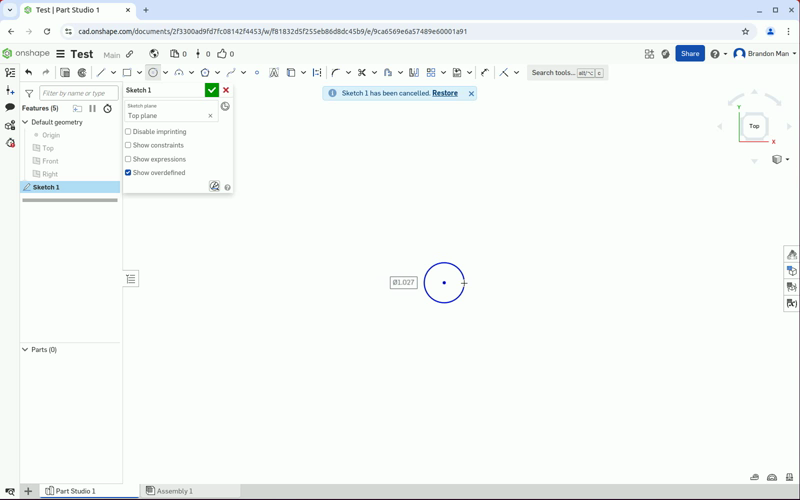
scroll(-6)
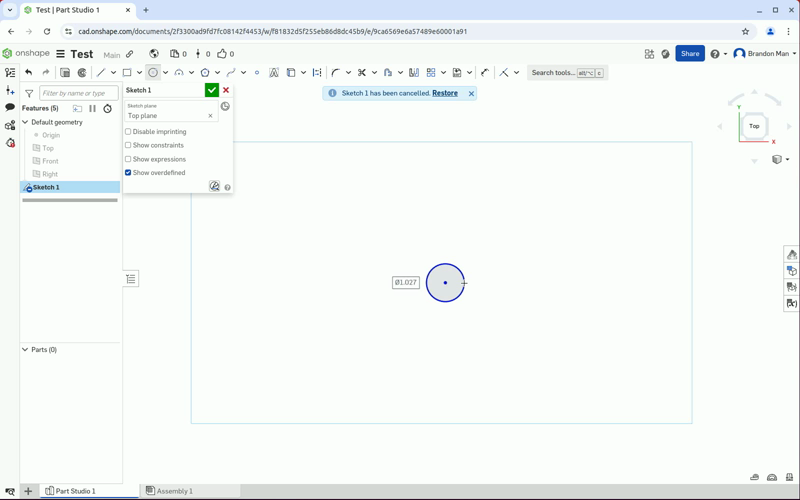
scroll(-6)
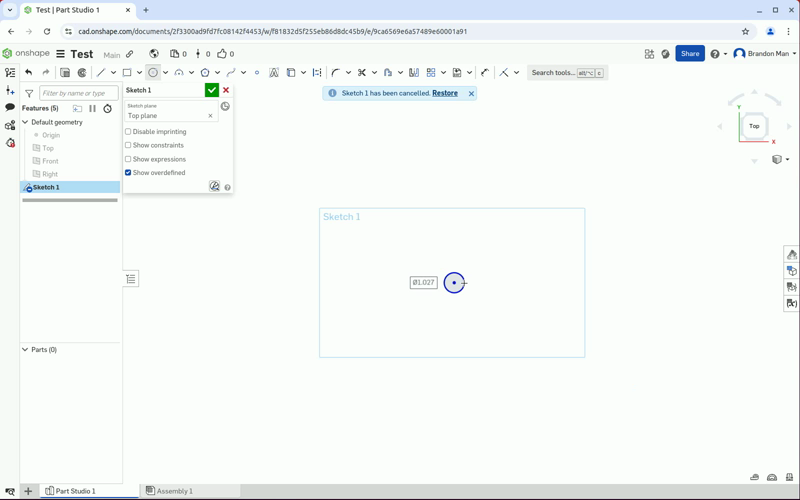
scroll(-6)
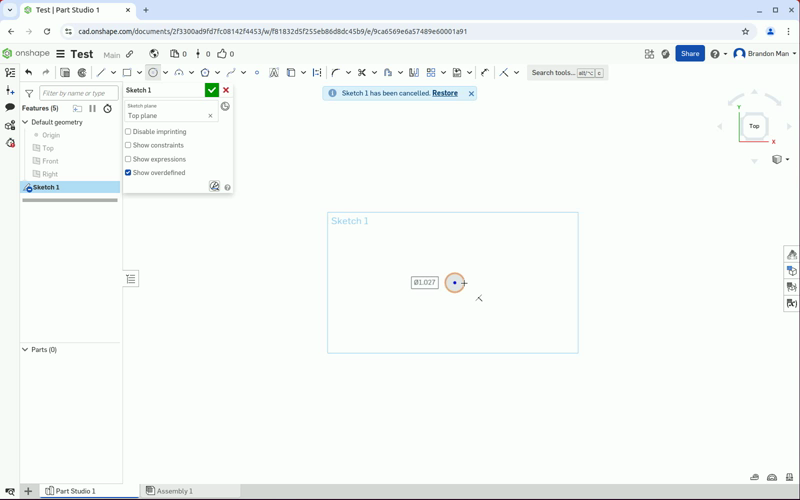
scroll(-6)
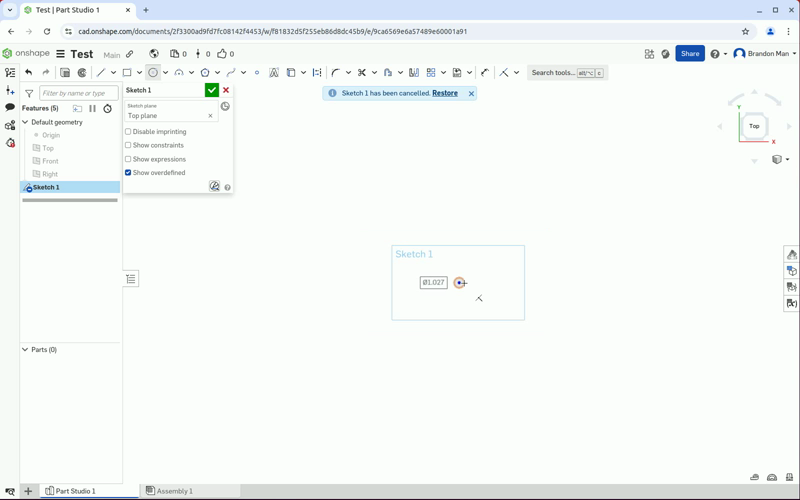
scroll(-6)
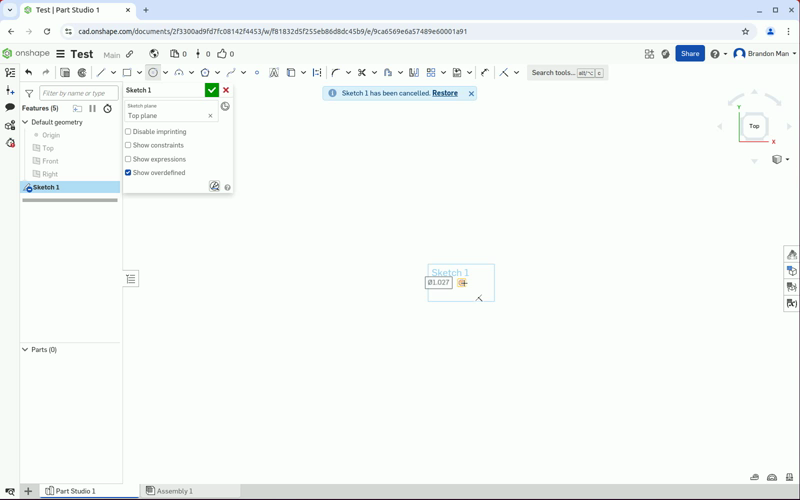
key(esc)
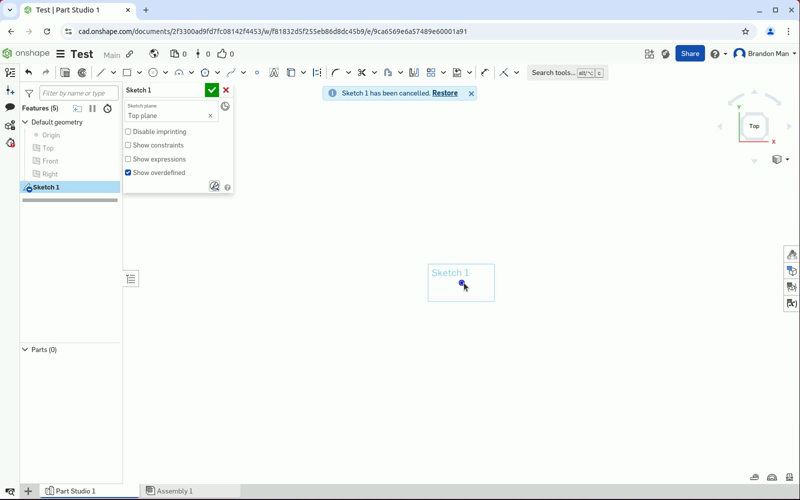
mouse_move(463, 284)
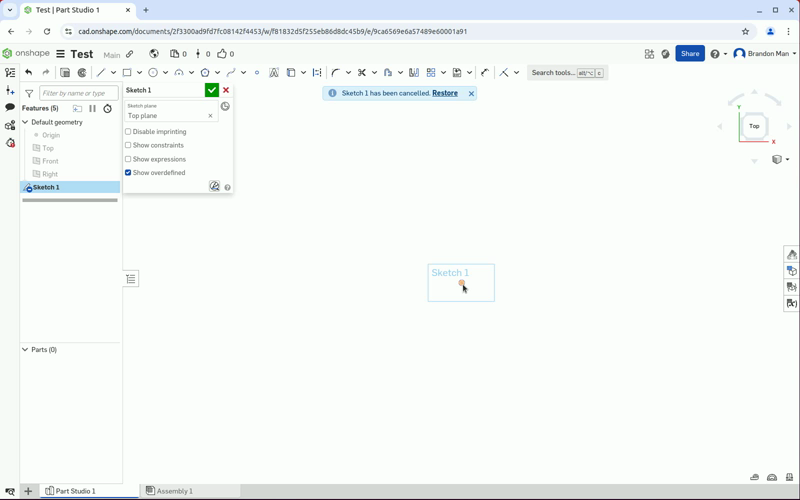
scroll(6)
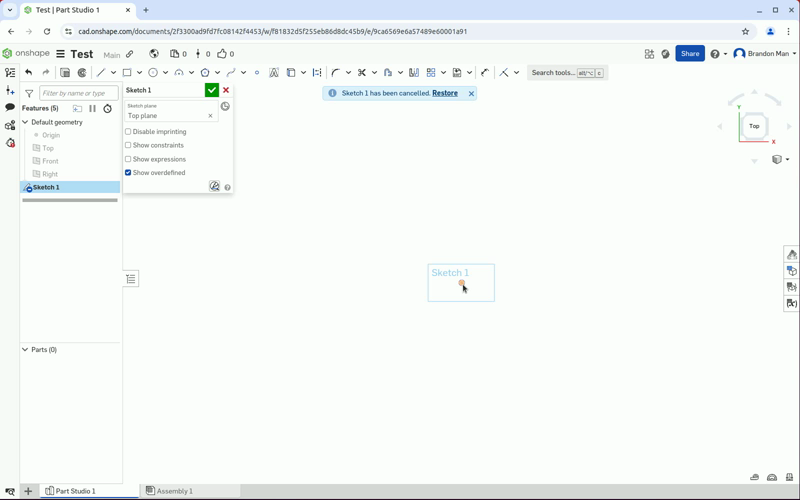
scroll(6)
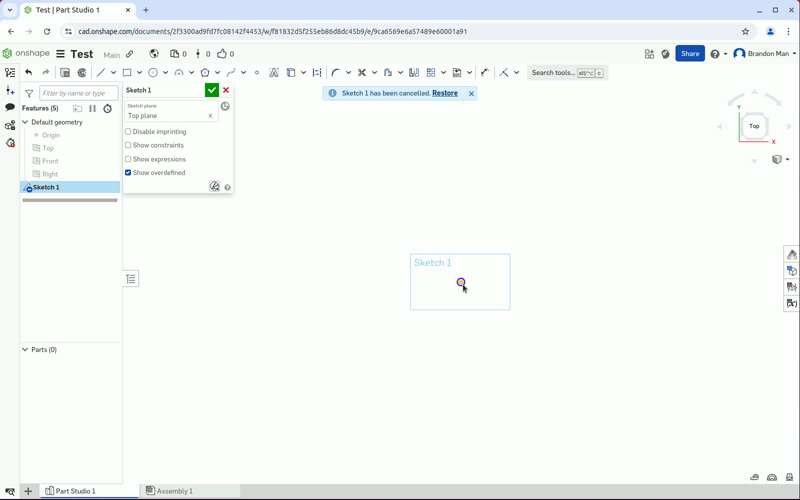
scroll(6)
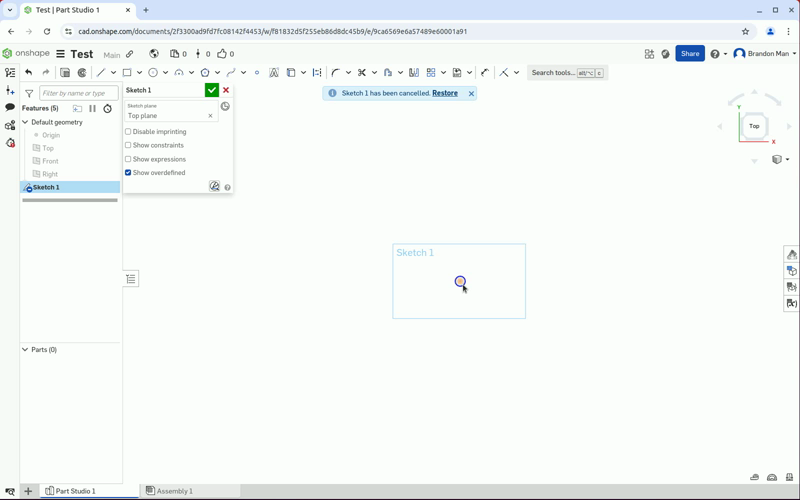
scroll(6)
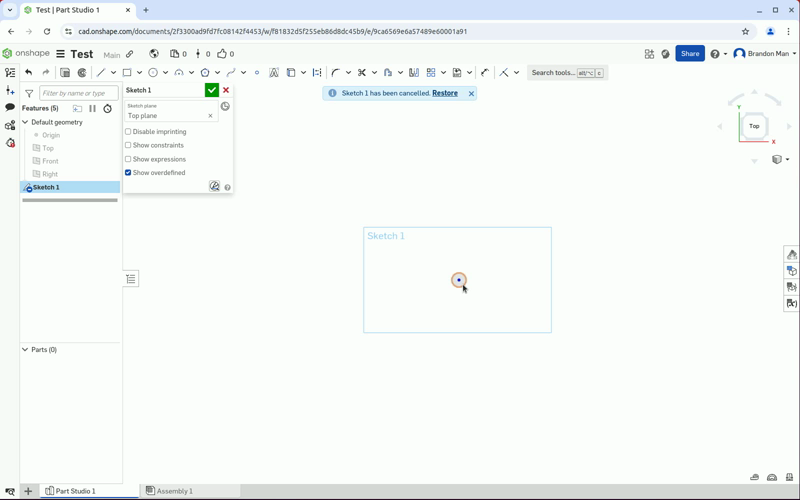
scroll(6)
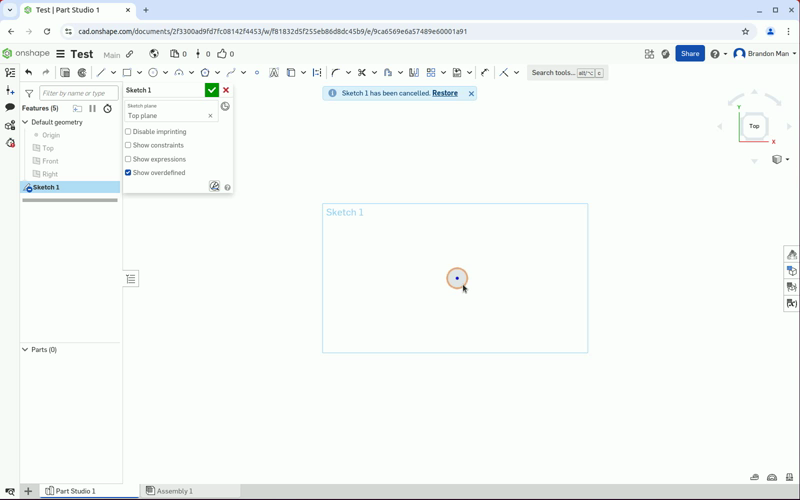
scroll(6)
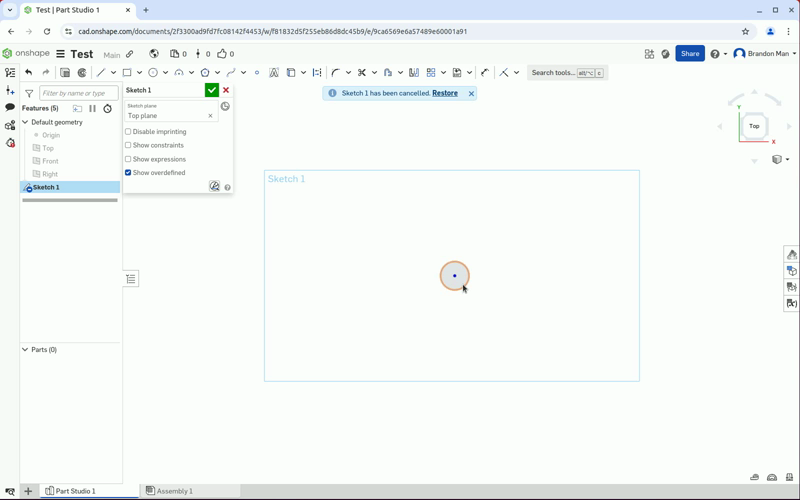
scroll(6)
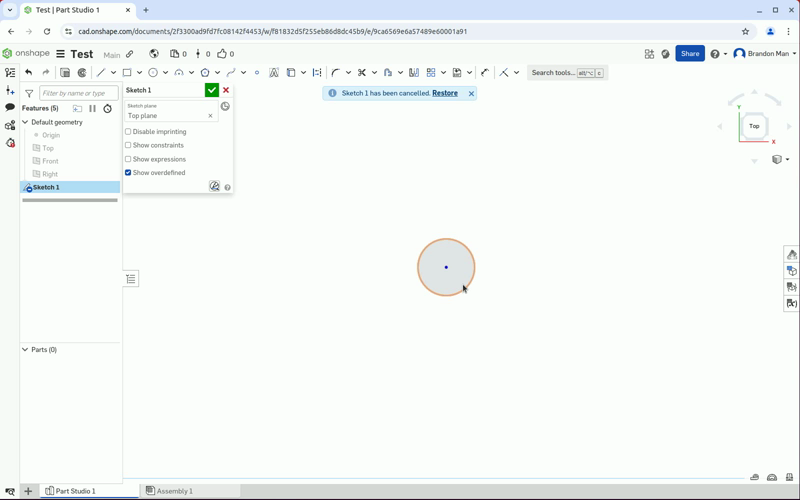
click(463, 284)
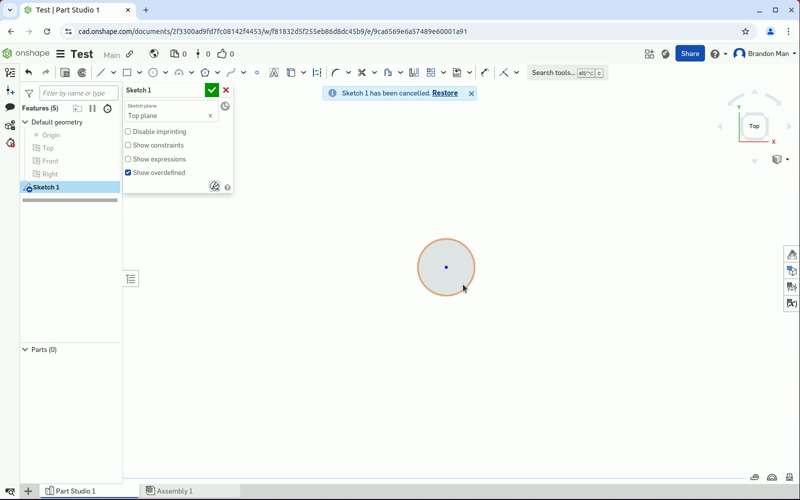
scroll(-6)
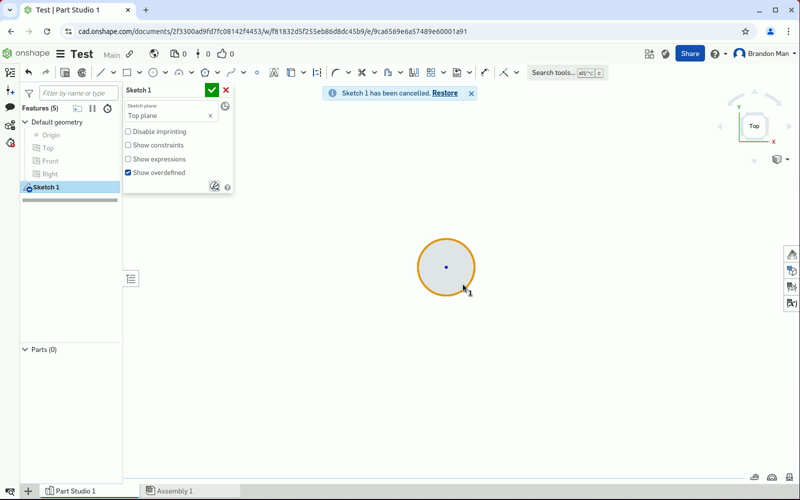
scroll(-6)
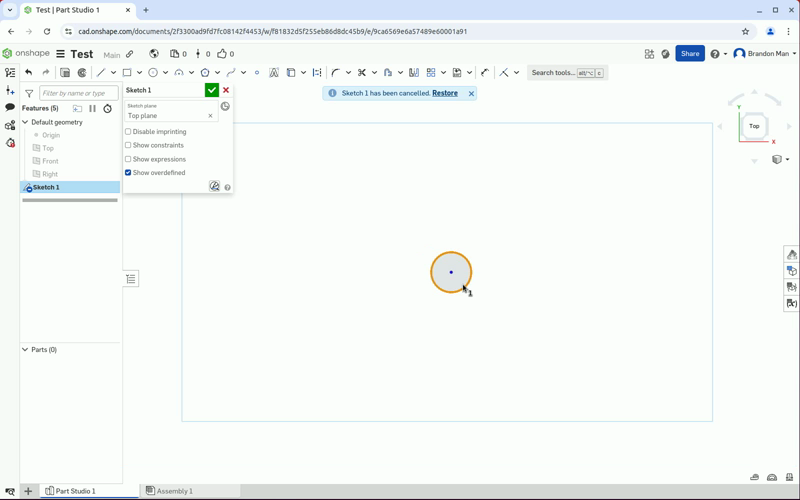
scroll(-6)
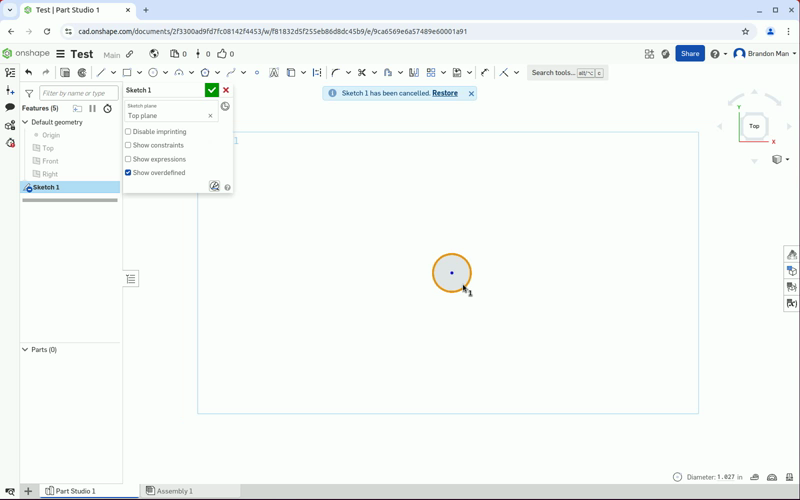
scroll(-6)
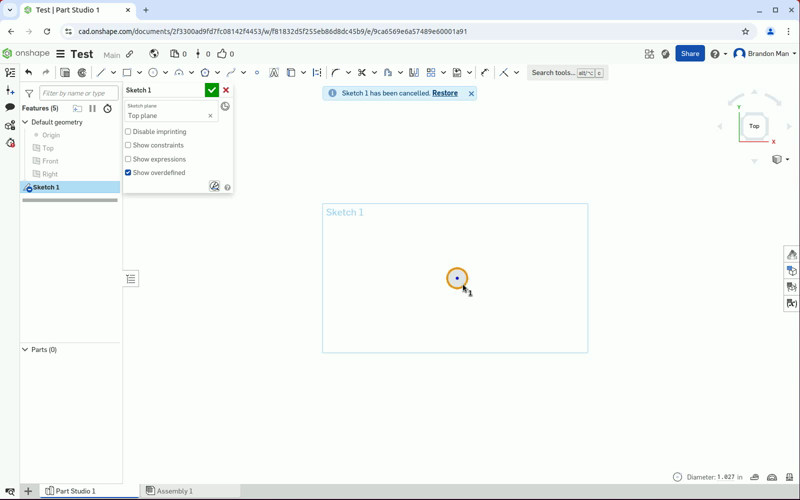
scroll(-6)
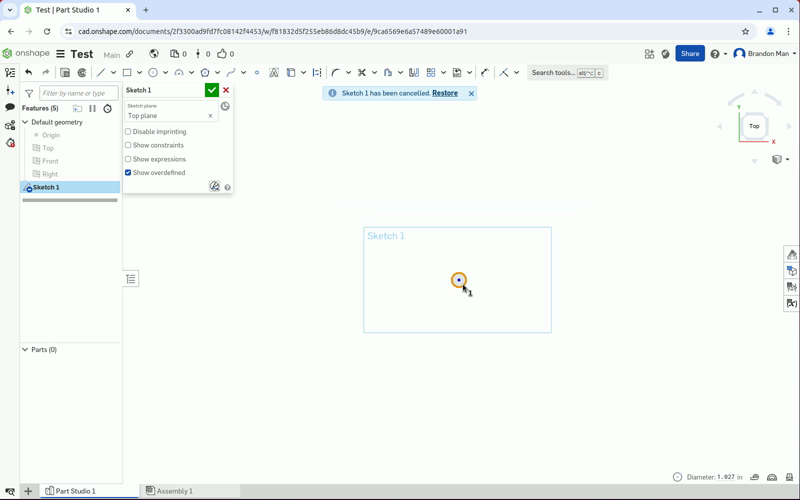
scroll(-6)
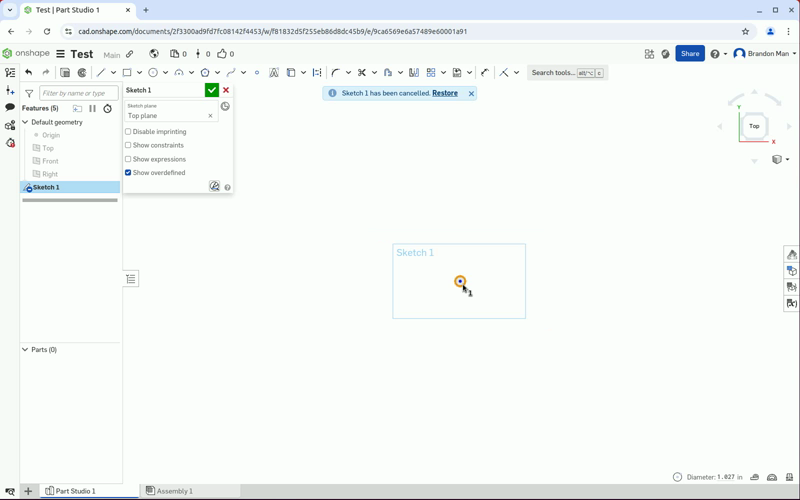
scroll(-6)
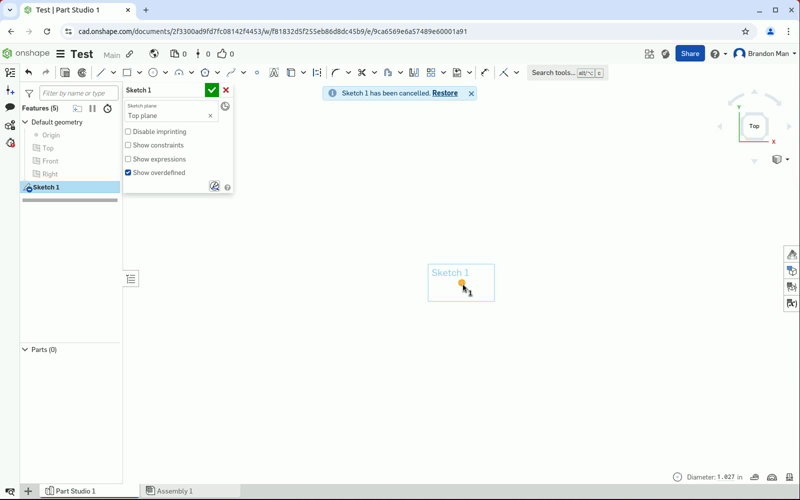
mouse_move(73, 352)
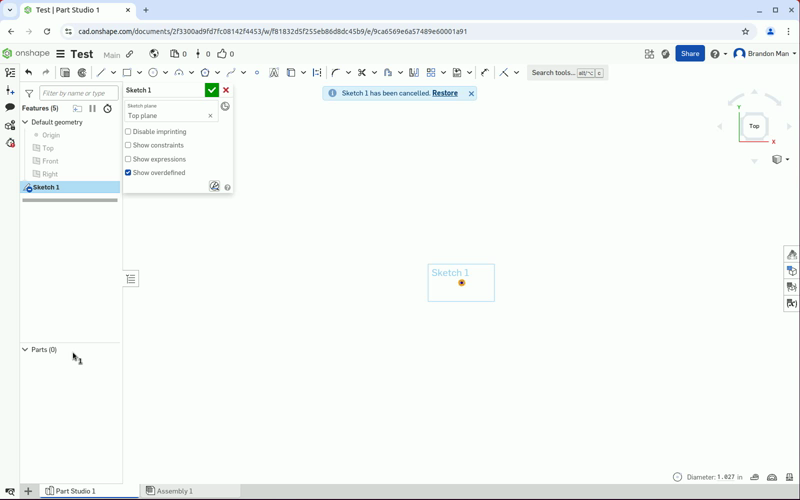
key(shift+y)
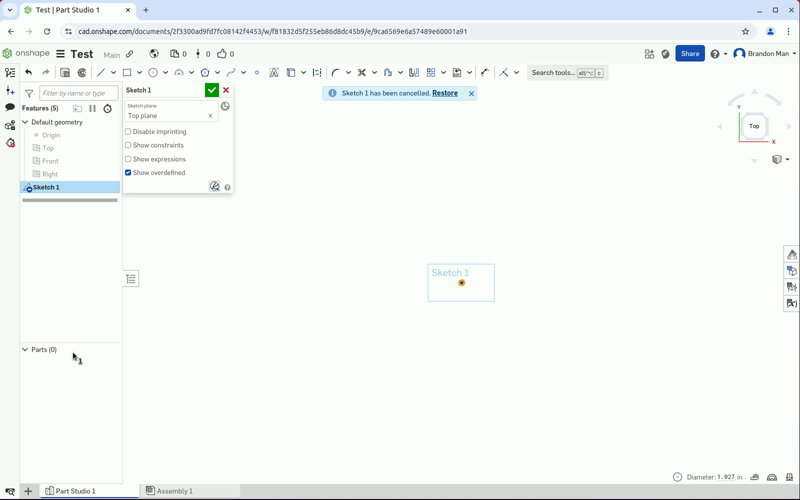
key(shift+e)
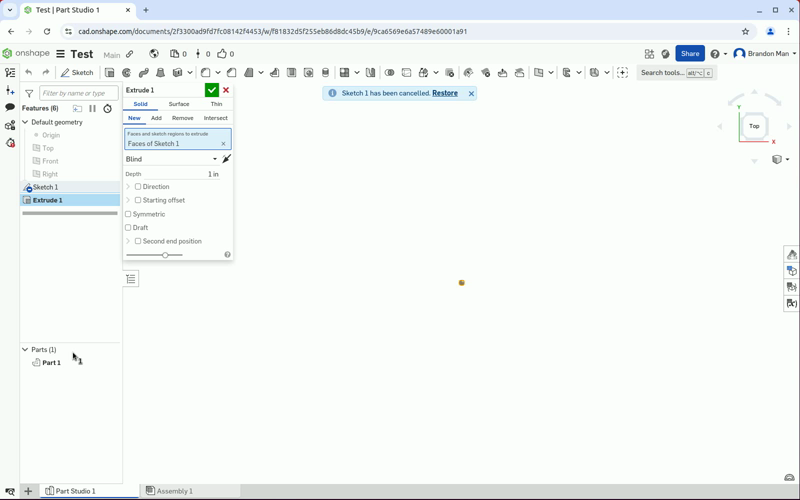
mouse_move(143, 106)
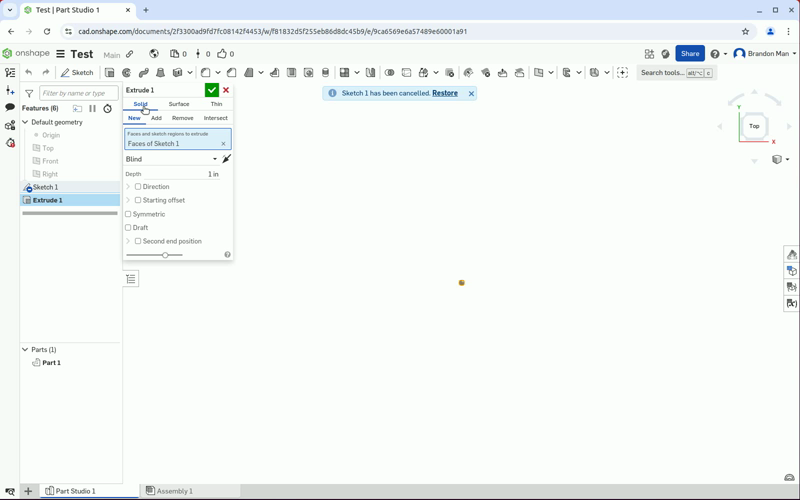
click(143, 106)
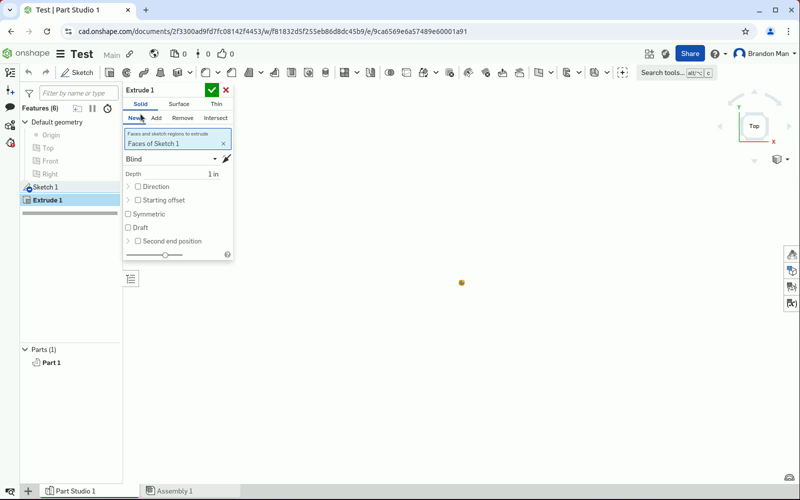
mouse_move(137, 120)
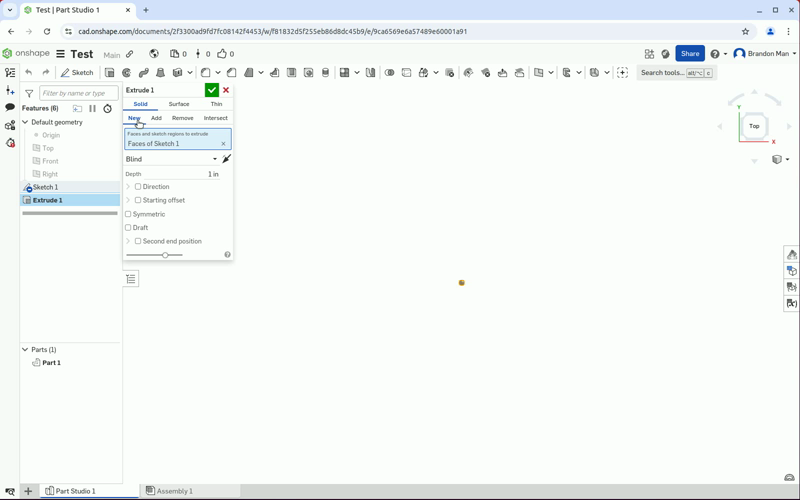
click(137, 120)
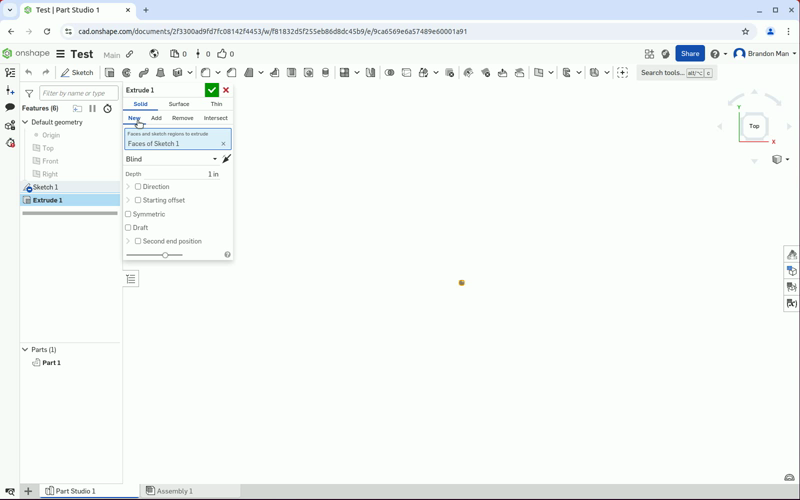
key(tab, 4)
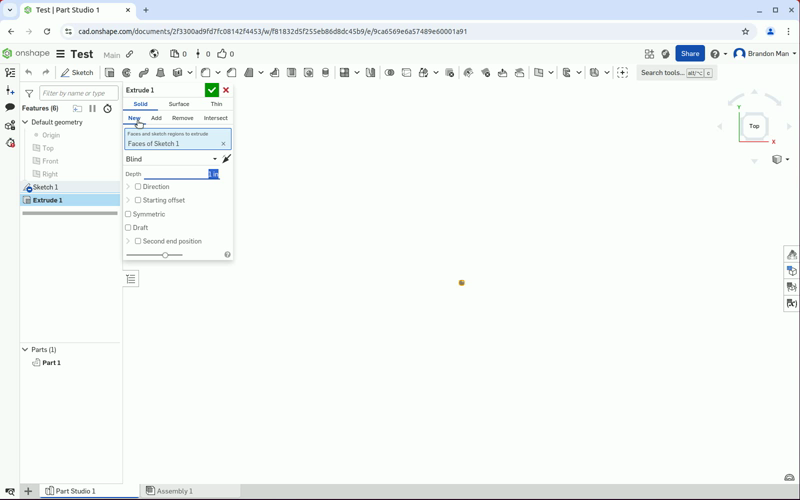
text(14.202)
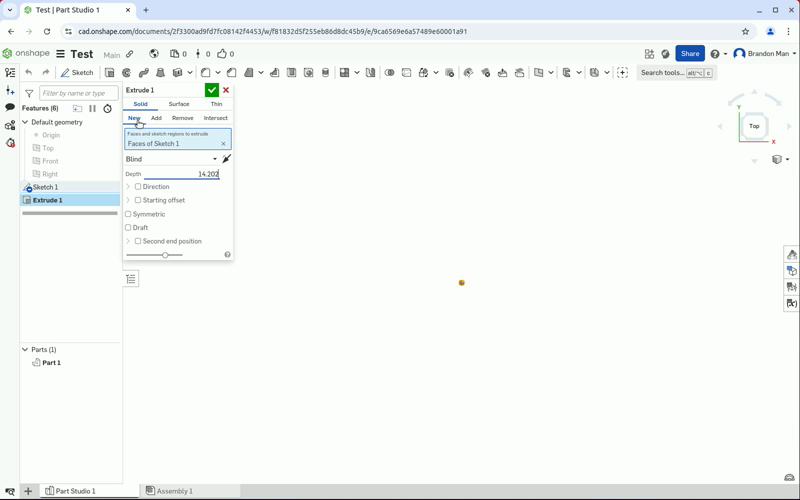
key(enter)
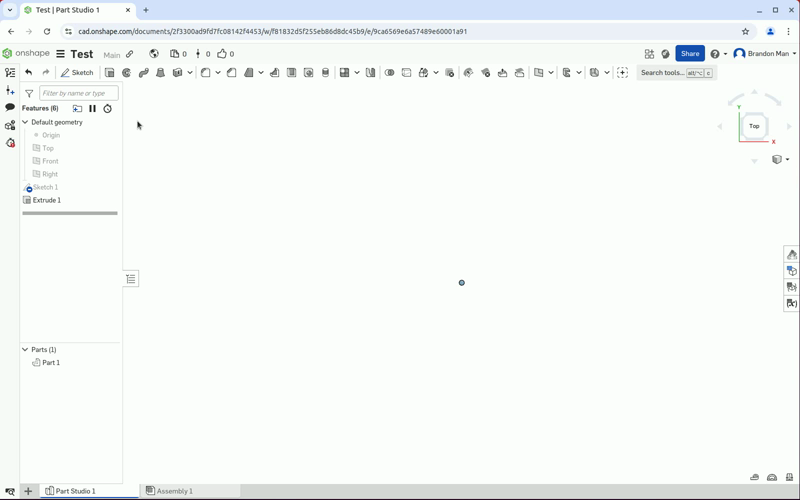
key(shift+h)
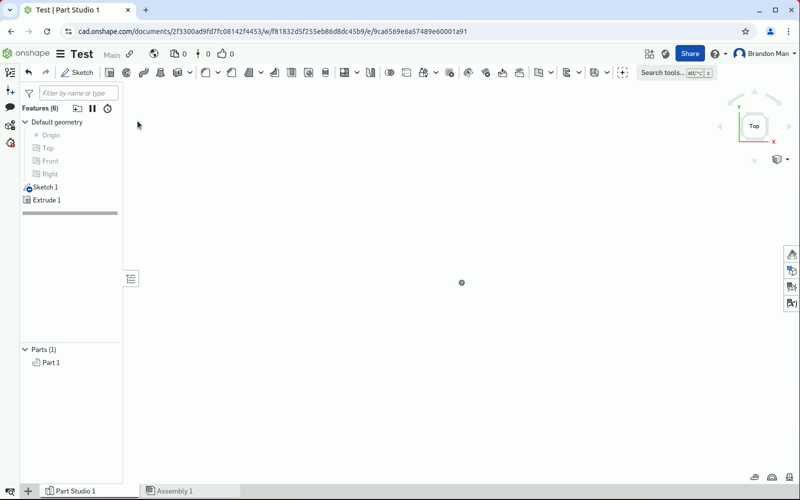
key(shift+h)
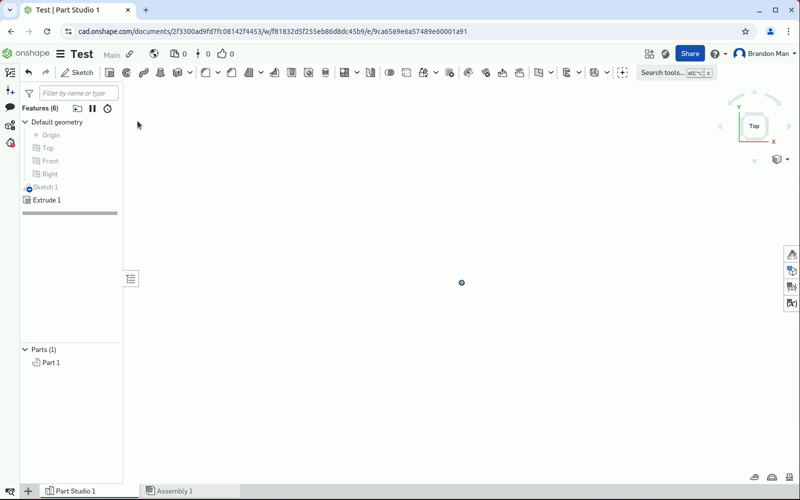
mouse_move(73, 189)
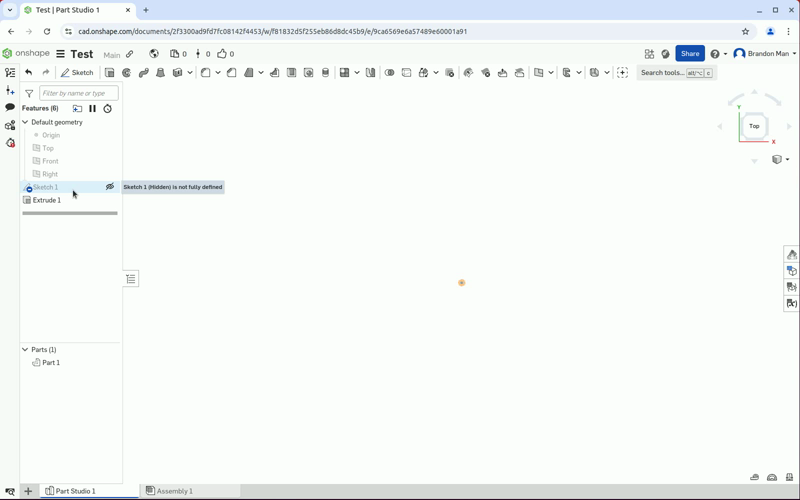
click(73, 189)
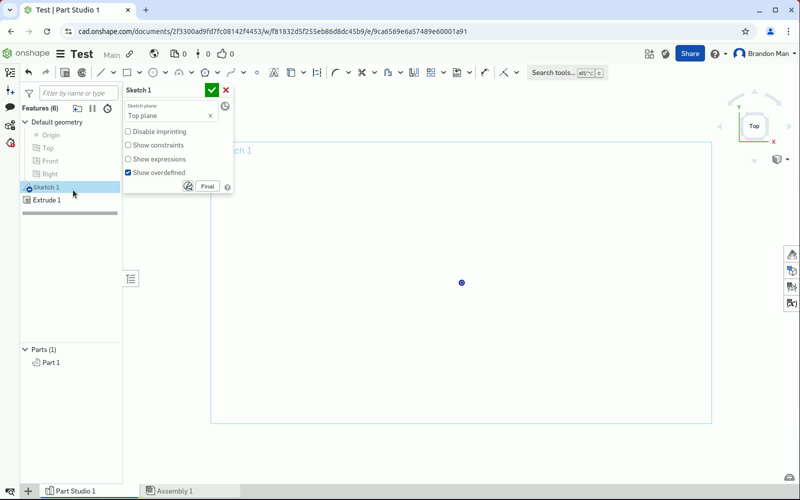
mouse_move(229, 92)
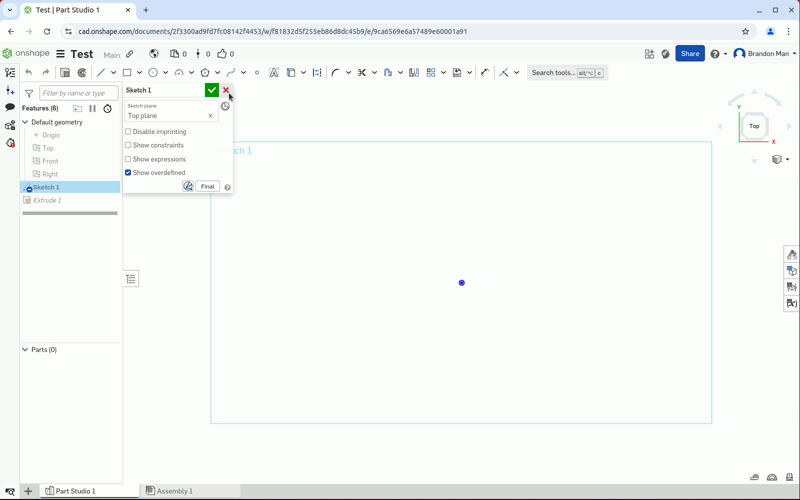
click(229, 92)
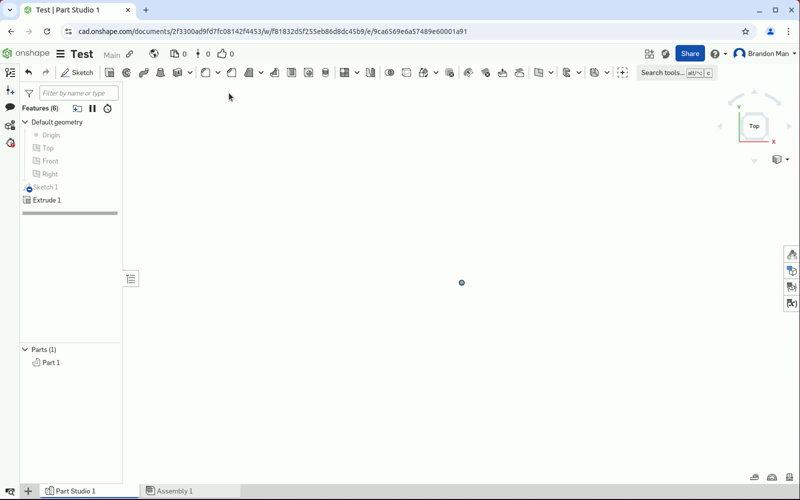
mouse_move(541, 75)
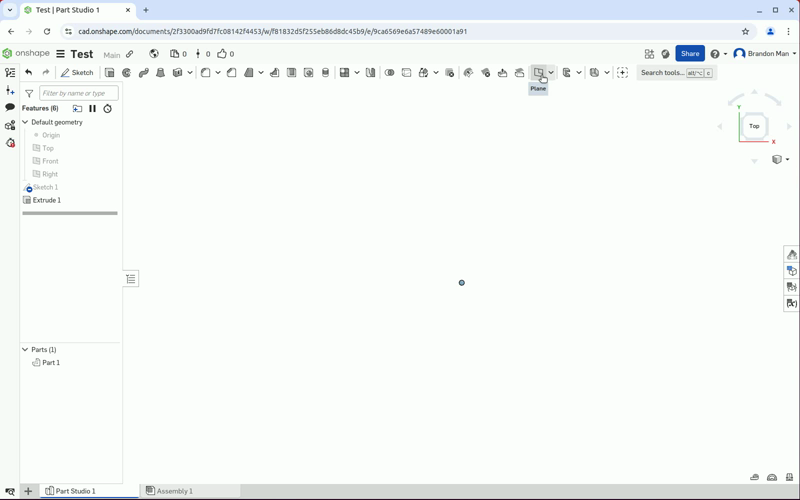
click(541, 75)
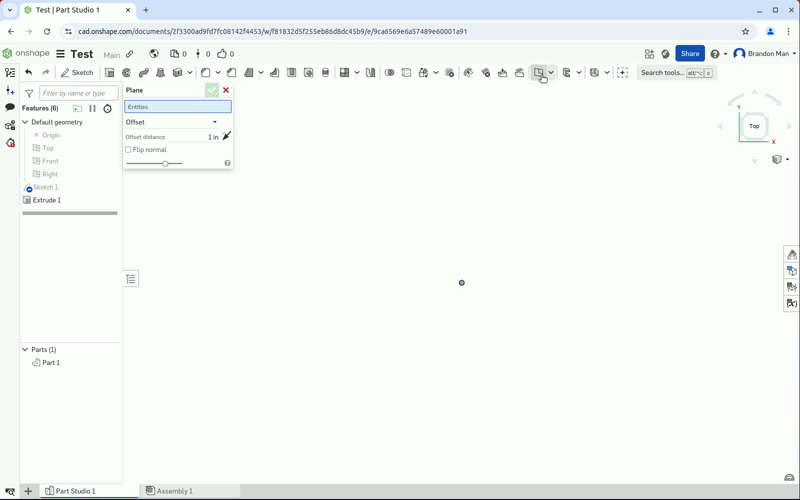
mouse_move(73, 150)
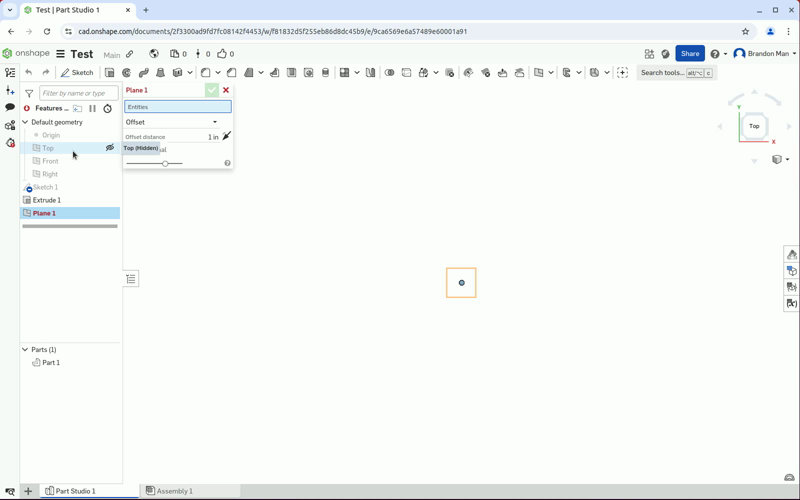
click(73, 150)
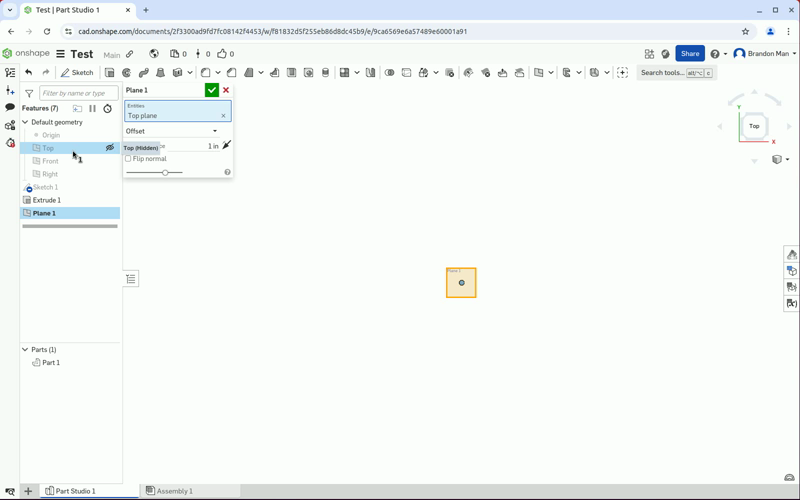
key(tab, 2)
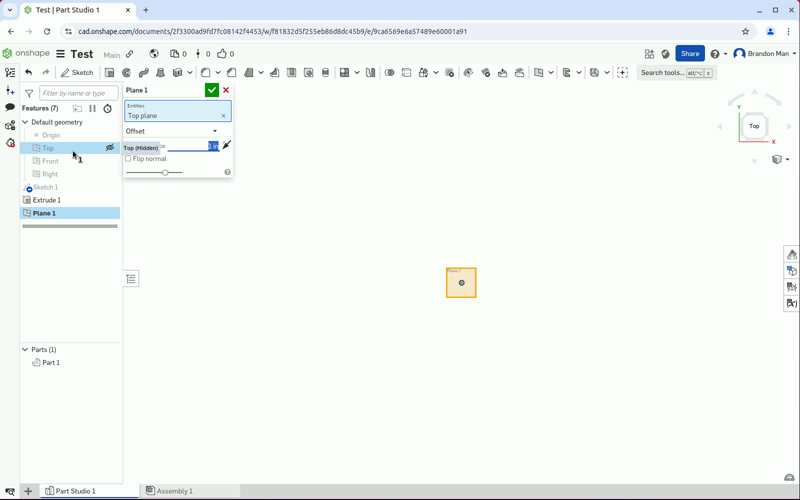
text(14.204)
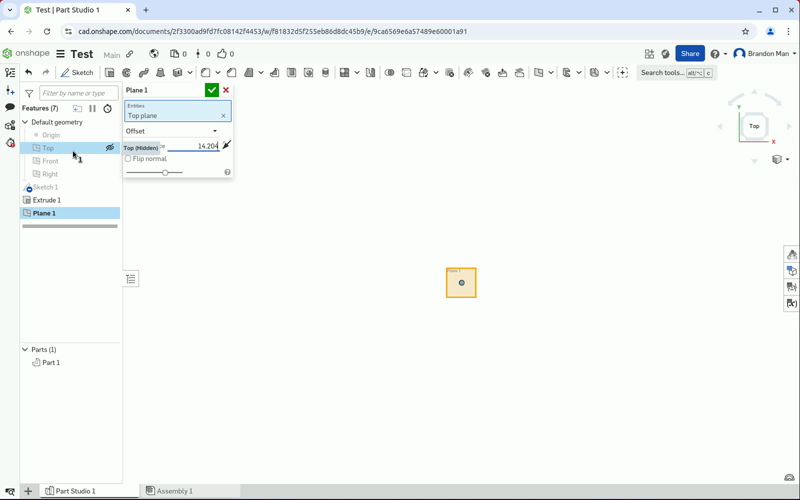
key(enter, 2)
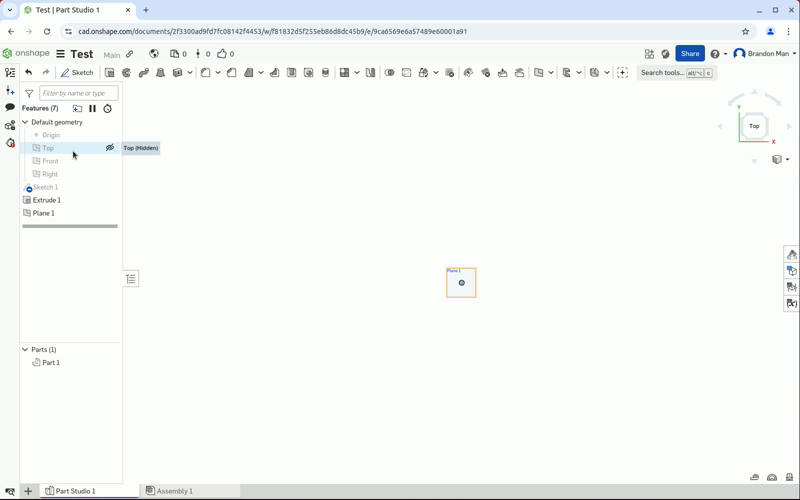
key(shift+s)
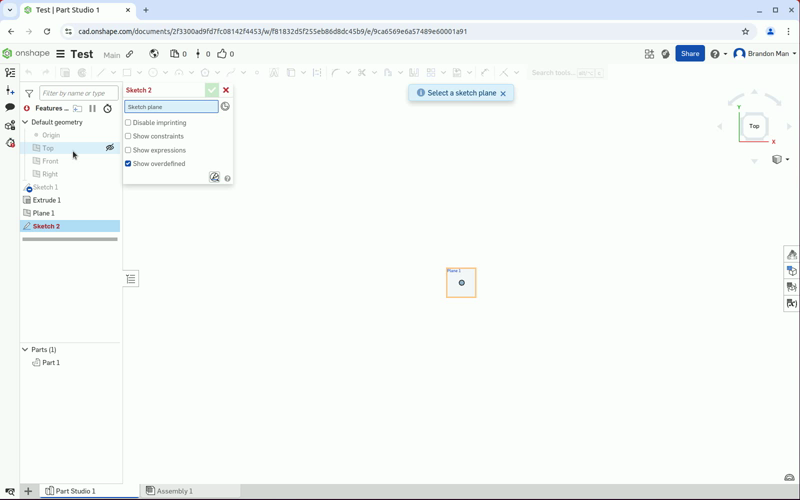
mouse_move(73, 215)
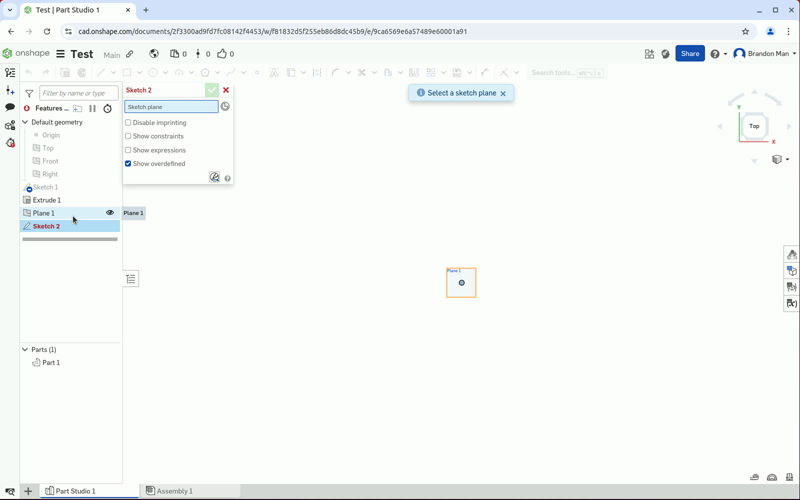
click(73, 215)
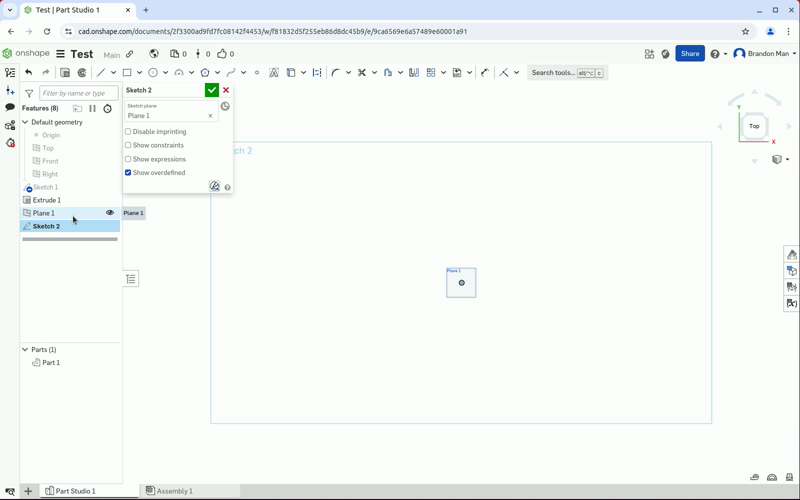
mouse_move(73, 352)
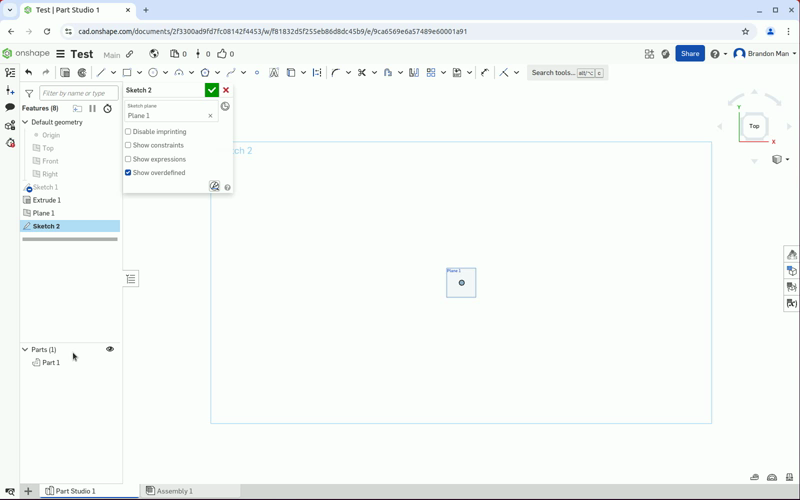
key(y)
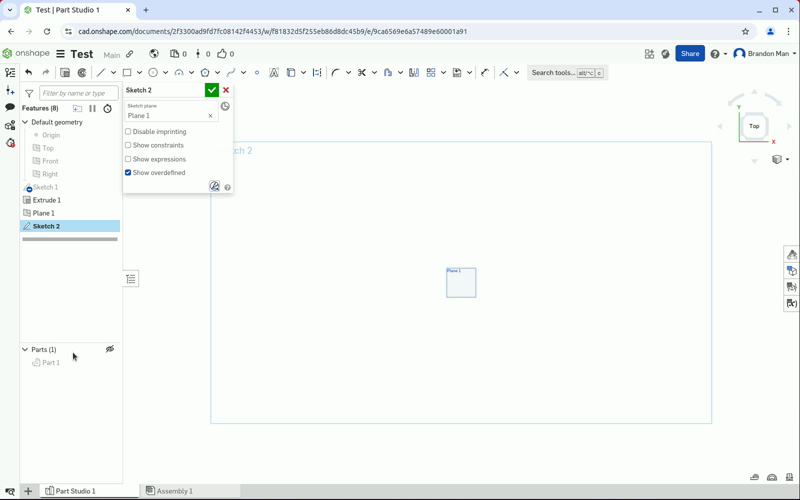
key(c)
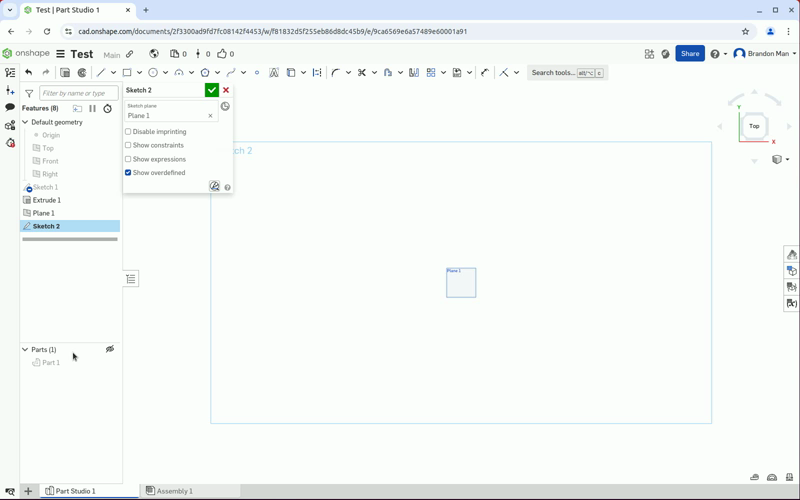
key_down(shift)
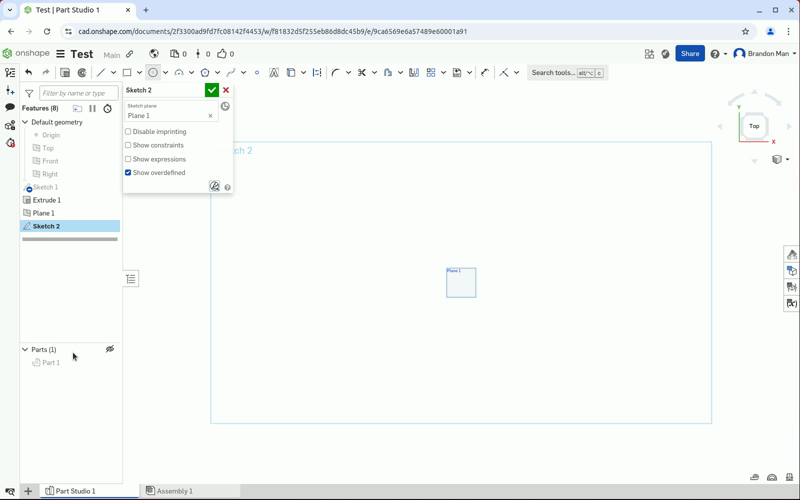
mouse_move(461, 282)
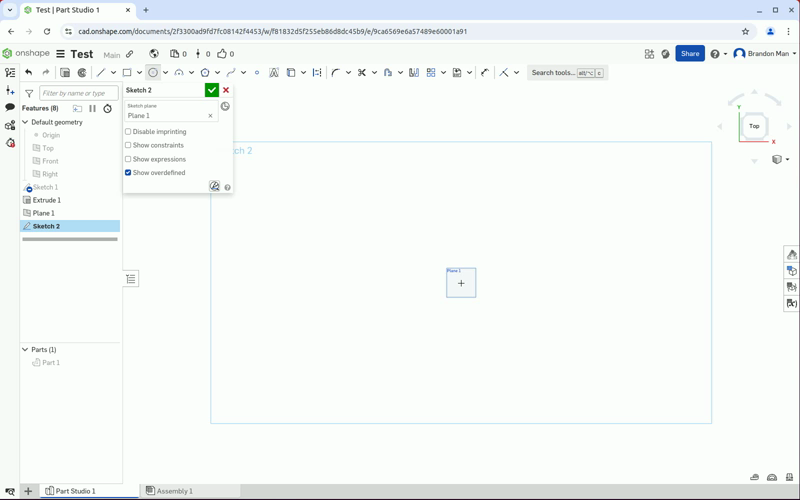
click(461, 282)
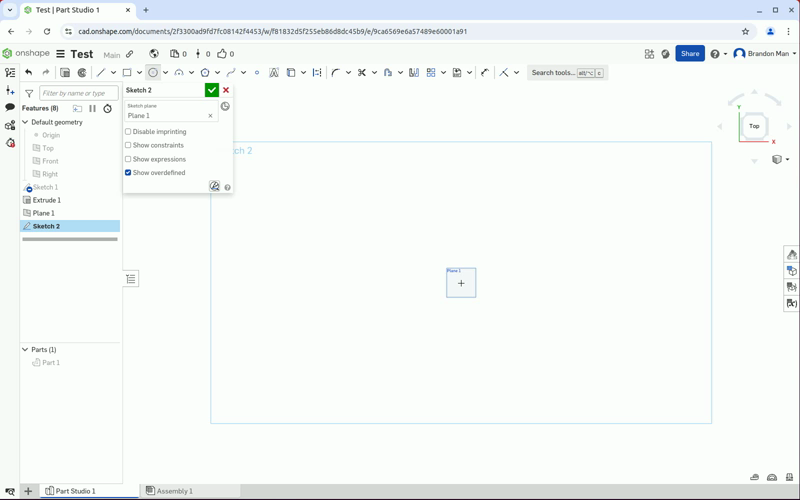
key_up(shift)
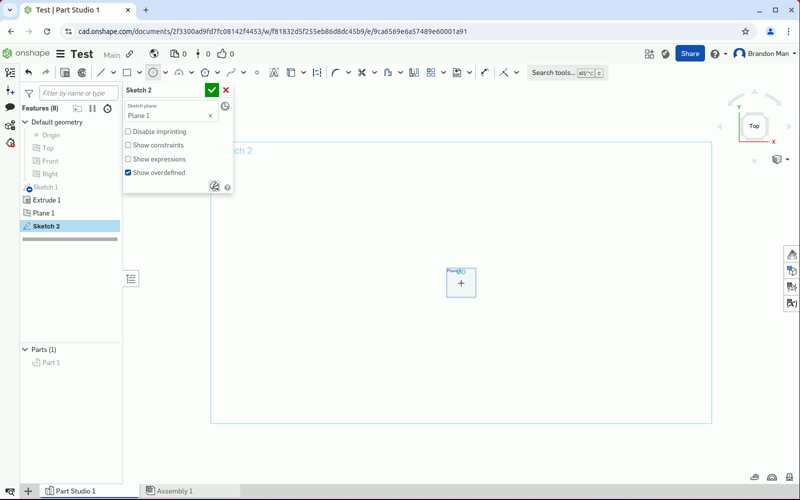
mouse_move(463, 282)
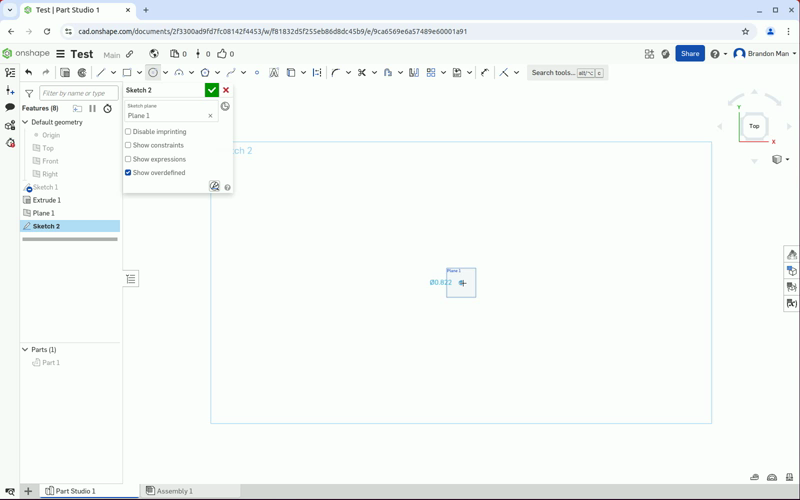
scroll(6)
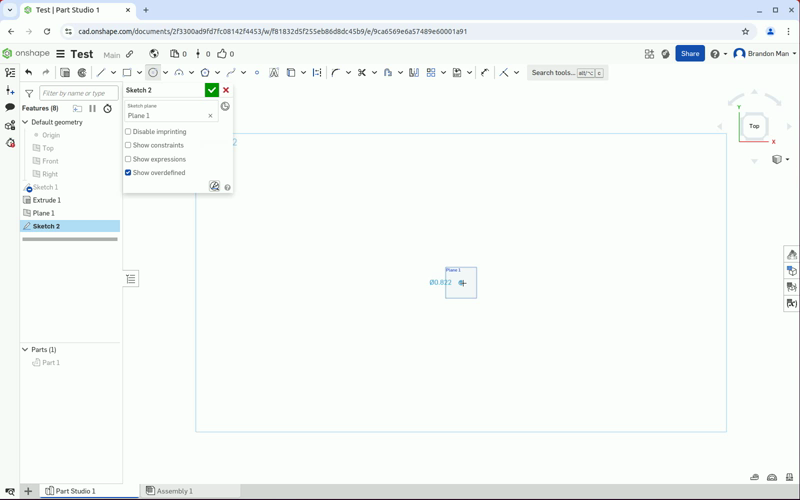
scroll(6)
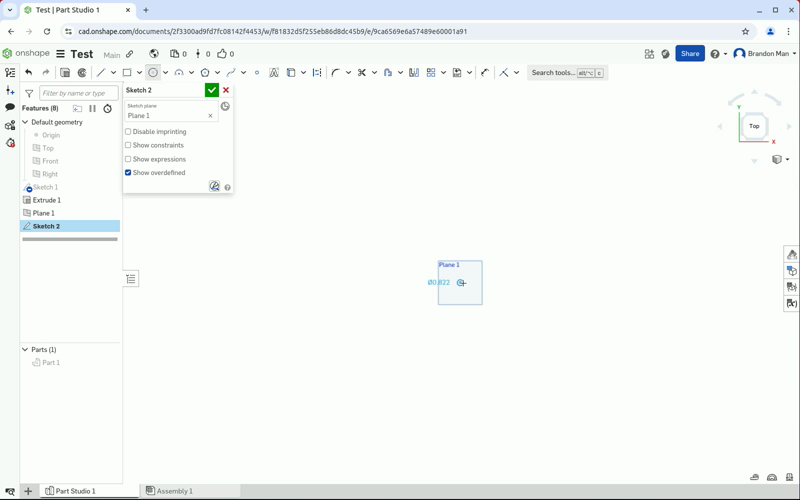
scroll(6)
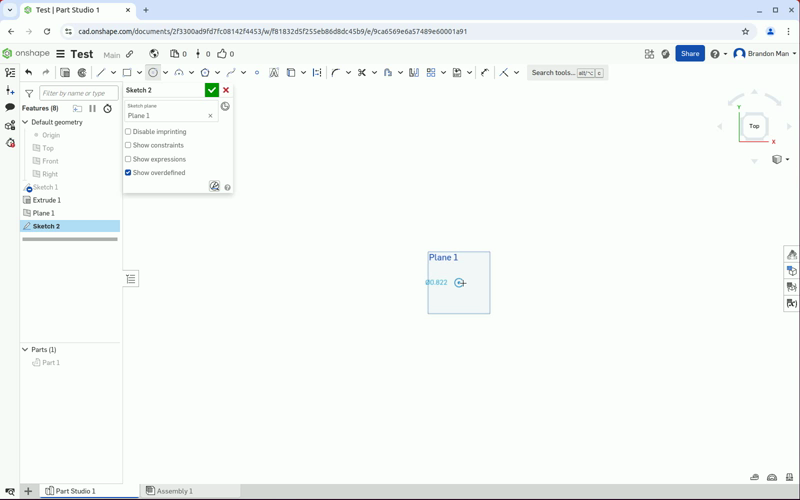
scroll(6)
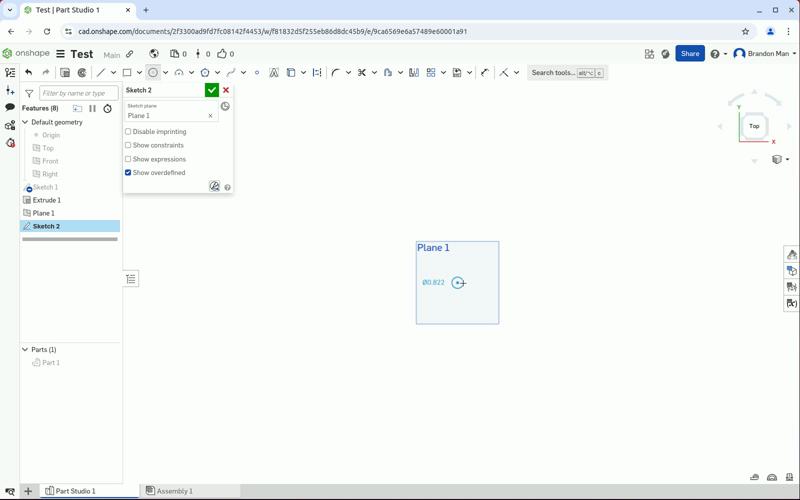
scroll(6)
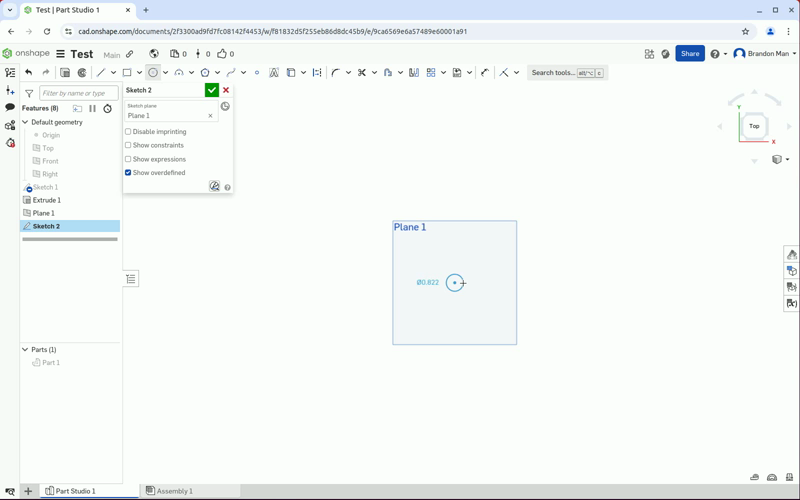
scroll(6)
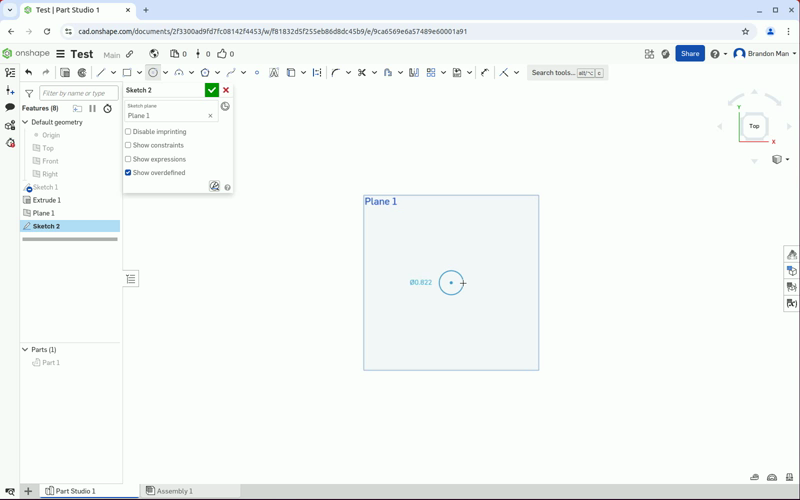
scroll(6)
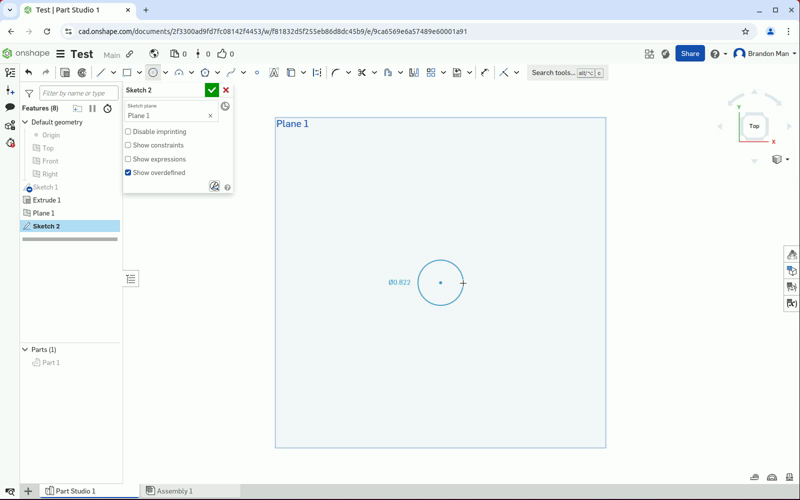
click(463, 282)
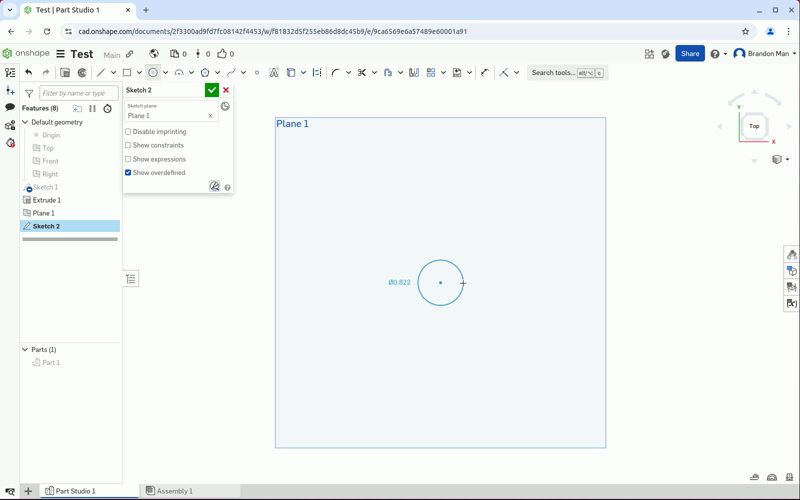
scroll(-6)
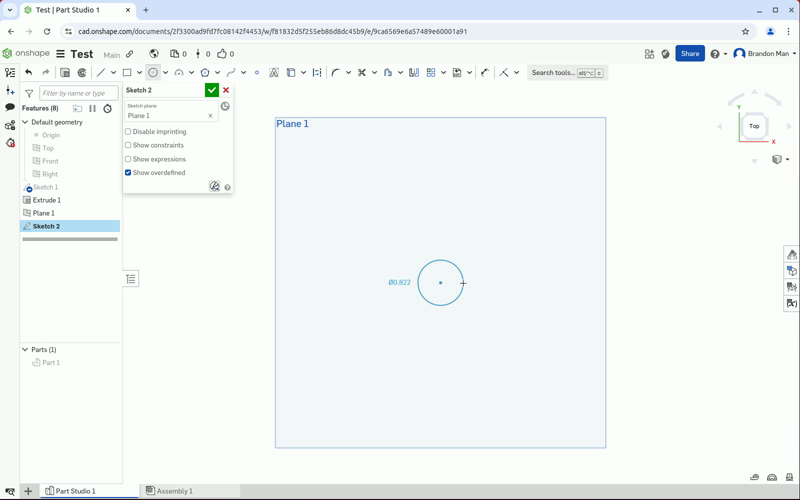
scroll(-6)
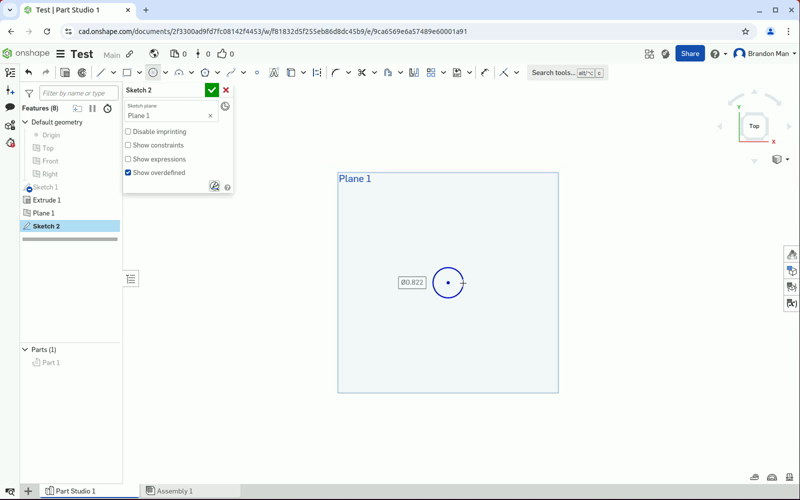
scroll(-6)
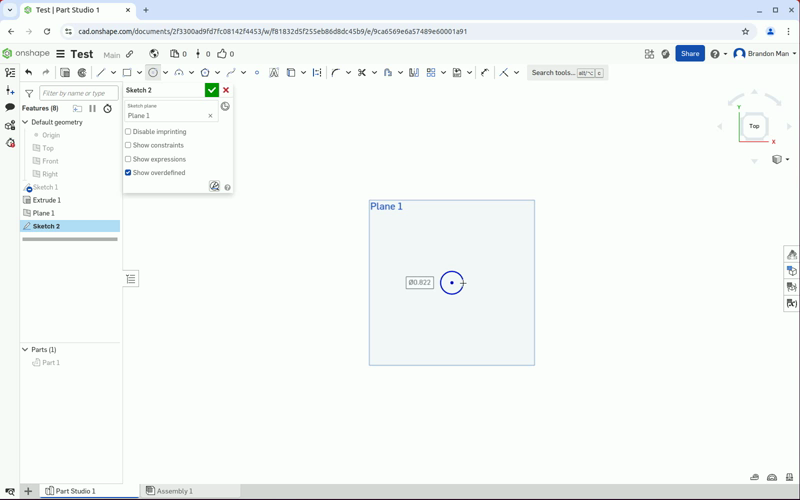
scroll(-6)
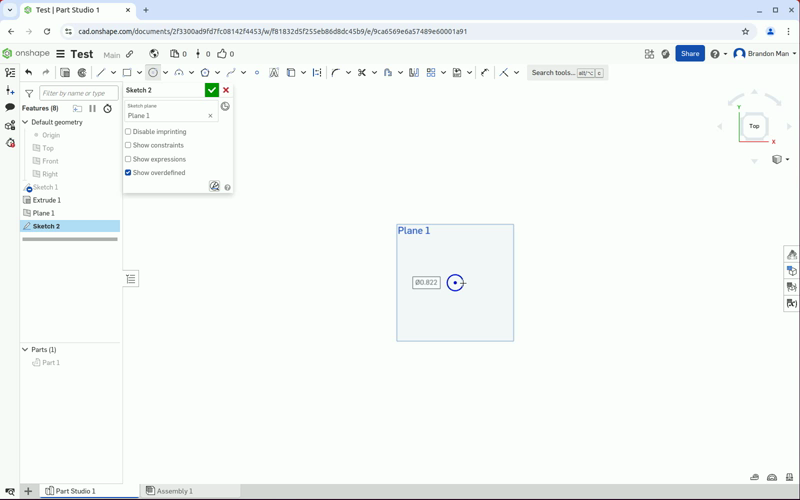
scroll(-6)
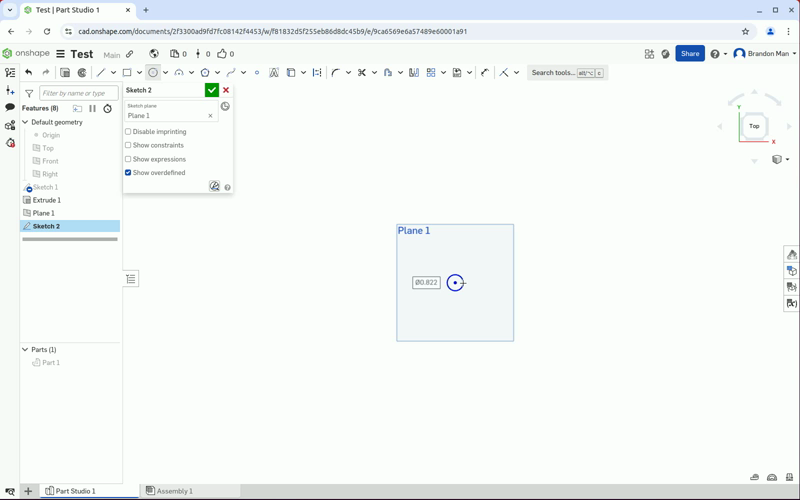
scroll(-6)
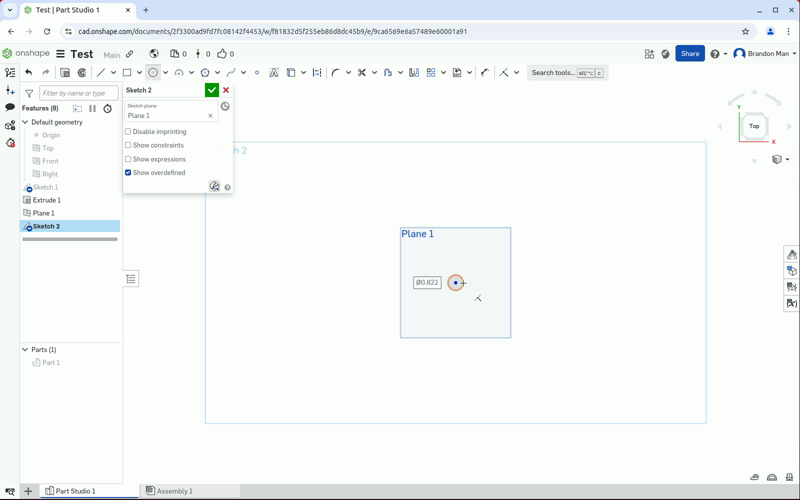
scroll(-6)
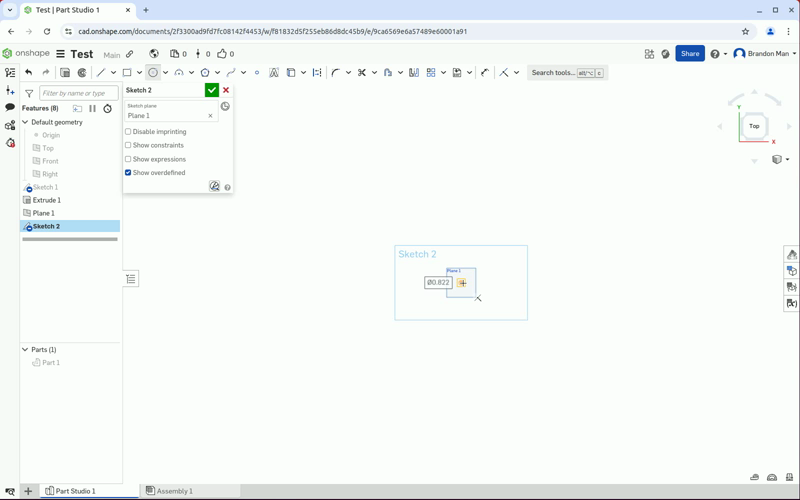
key(esc)
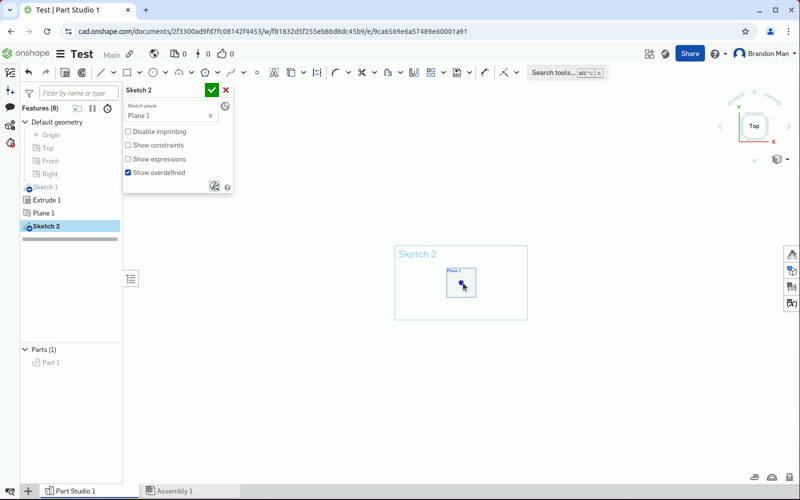
mouse_move(461, 281)
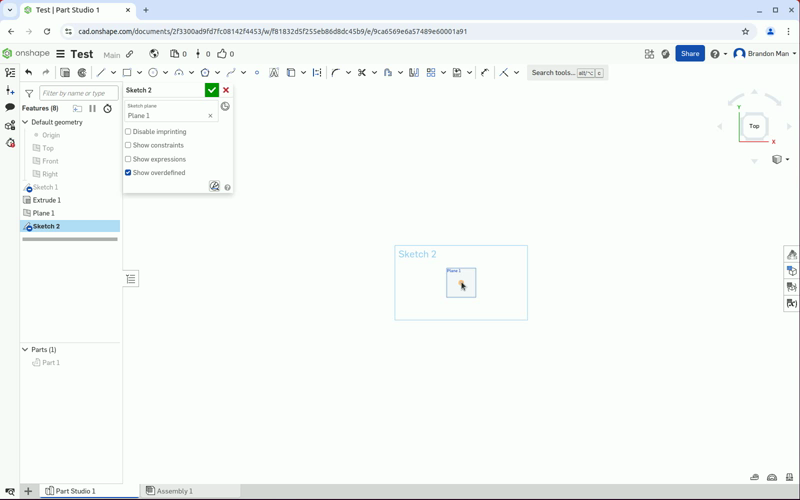
scroll(6)
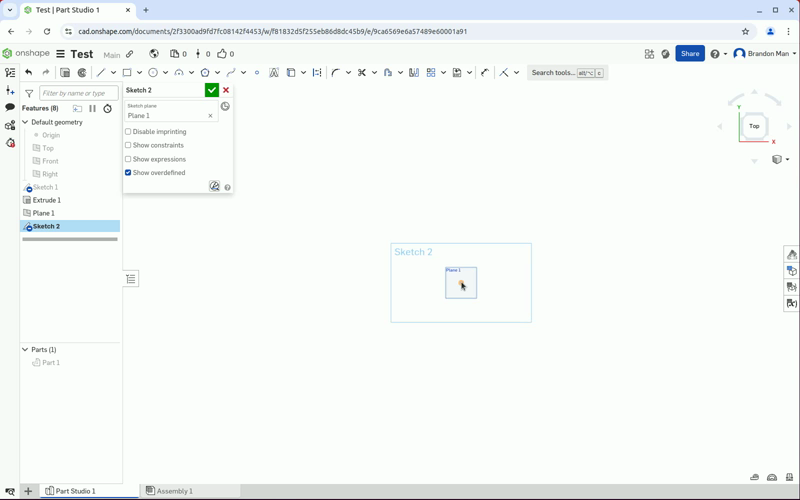
scroll(6)
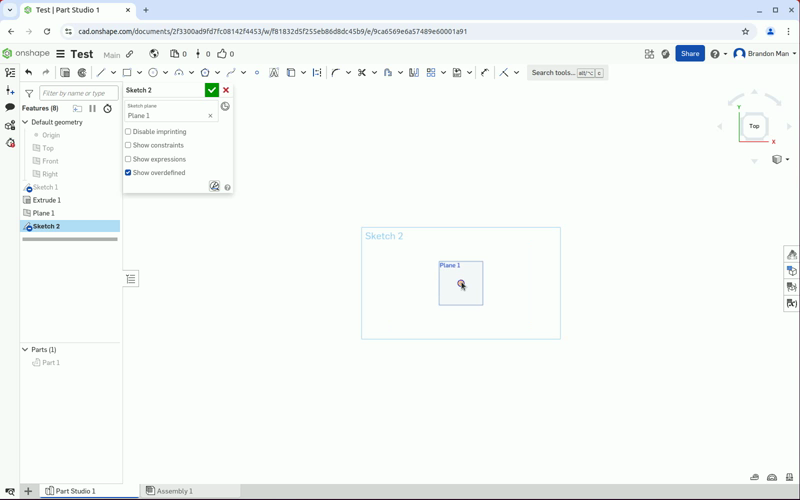
scroll(6)
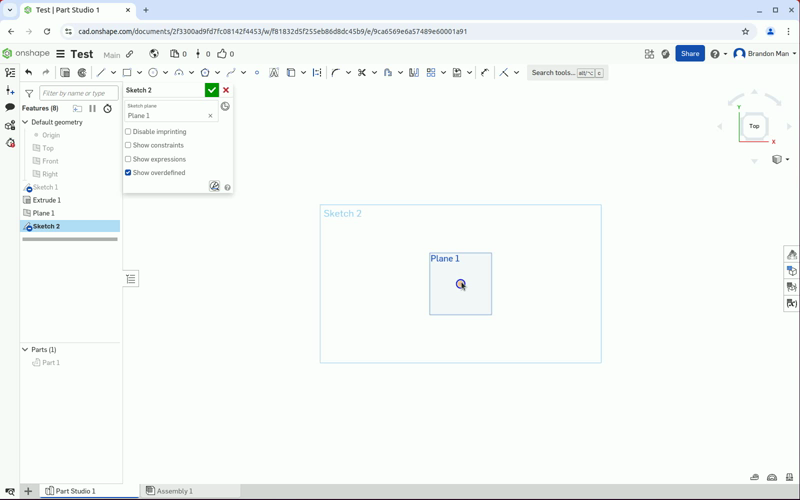
scroll(6)
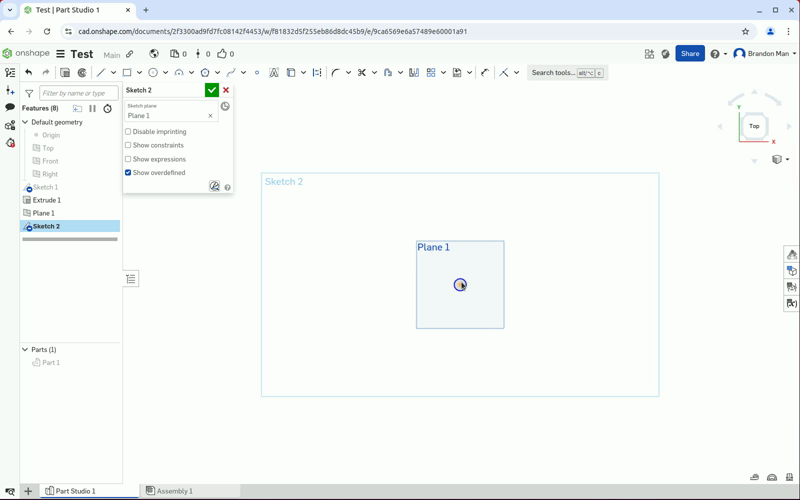
scroll(6)
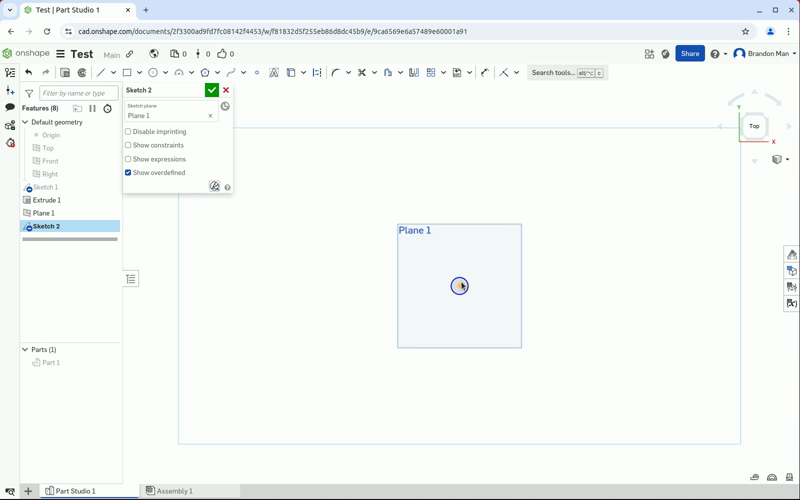
scroll(6)
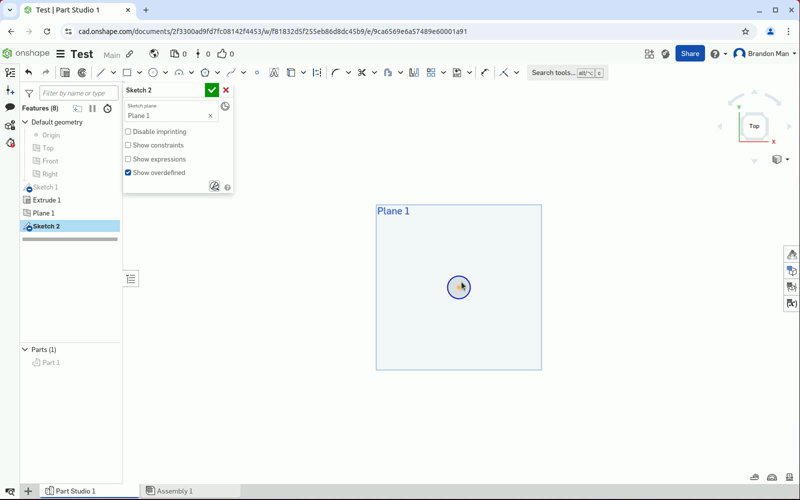
scroll(6)
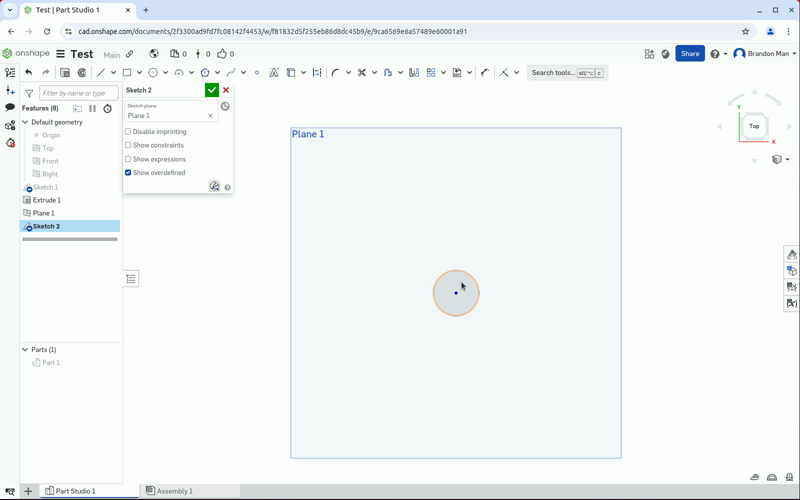
click(461, 281)
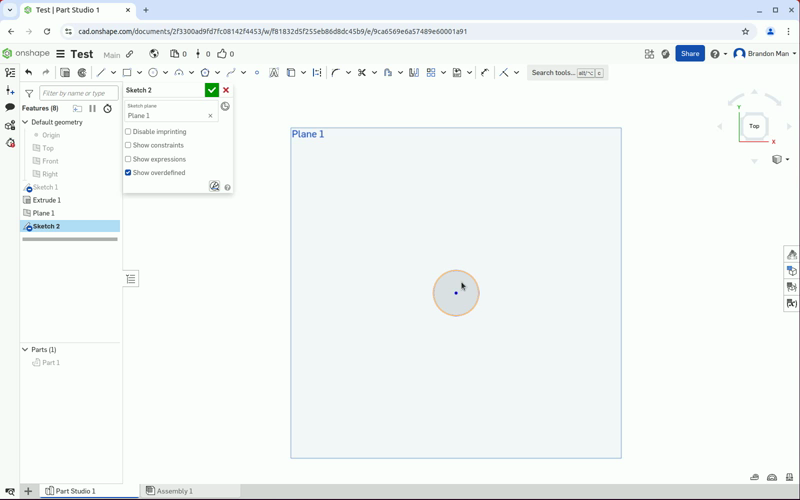
scroll(-6)
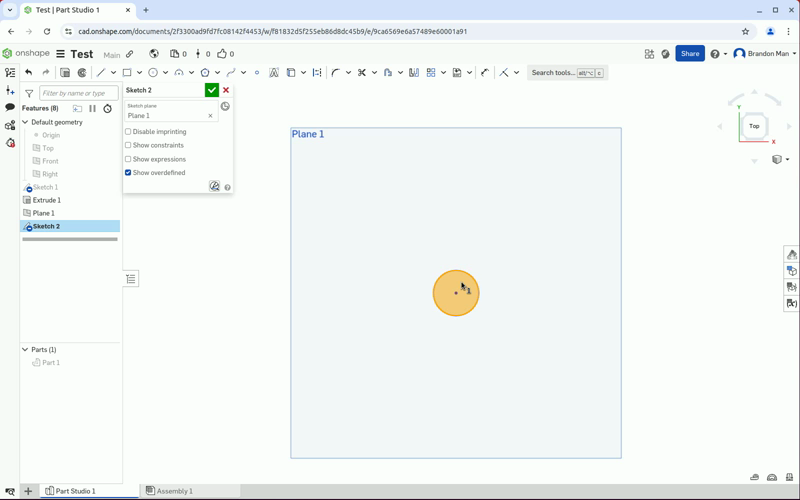
scroll(-6)
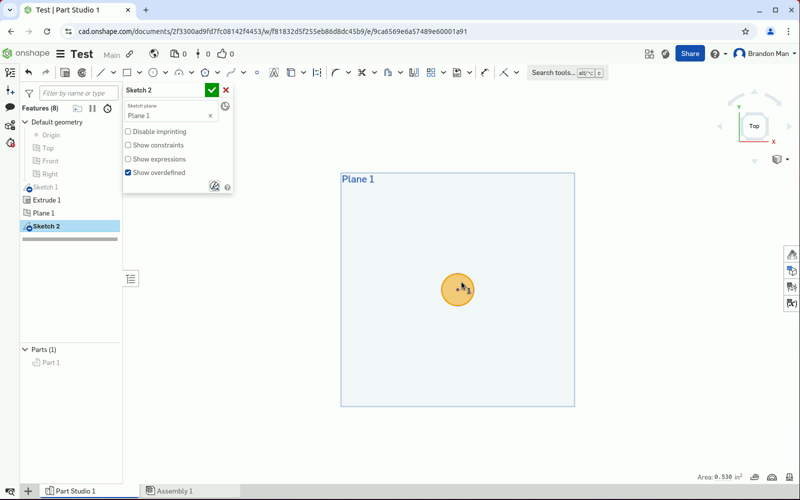
scroll(-6)
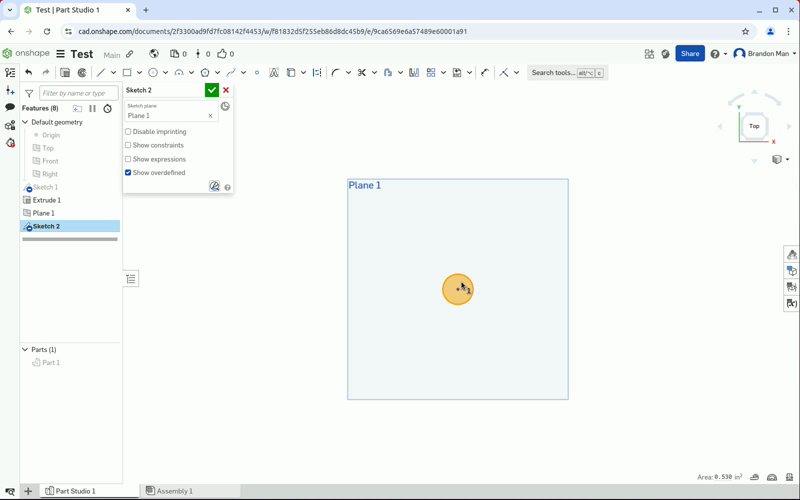
scroll(-6)
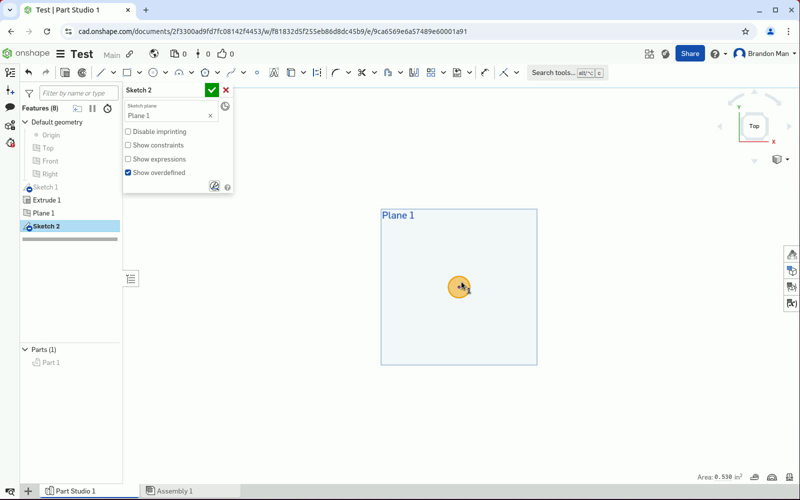
scroll(-6)
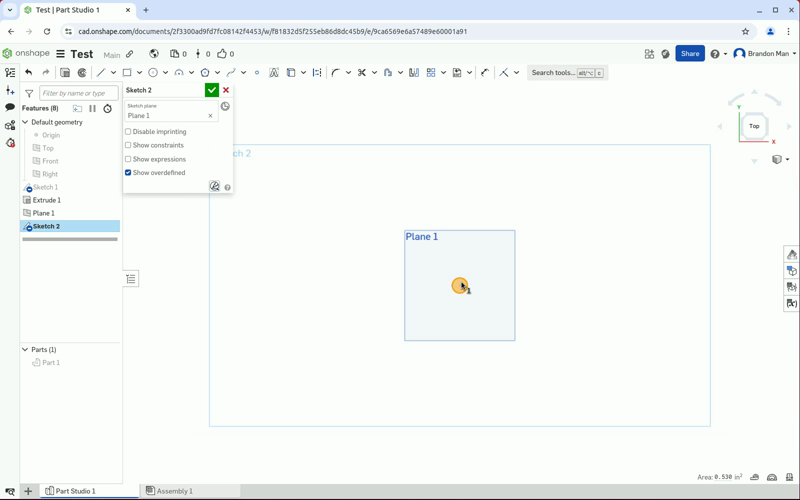
scroll(-6)
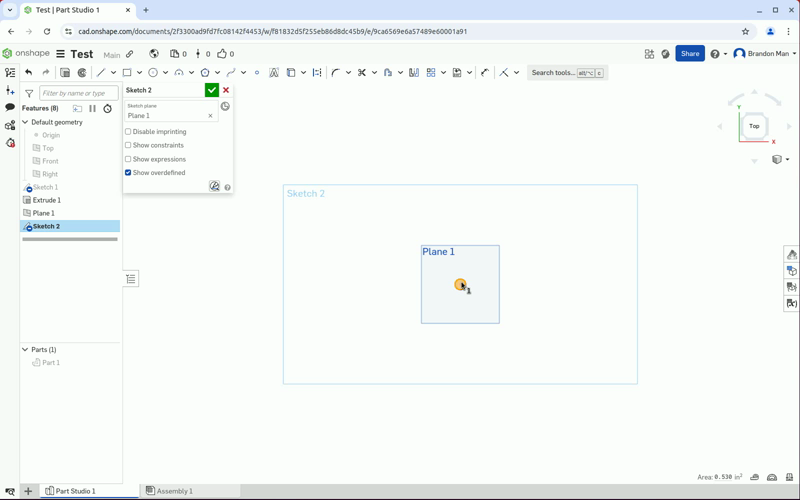
scroll(-6)
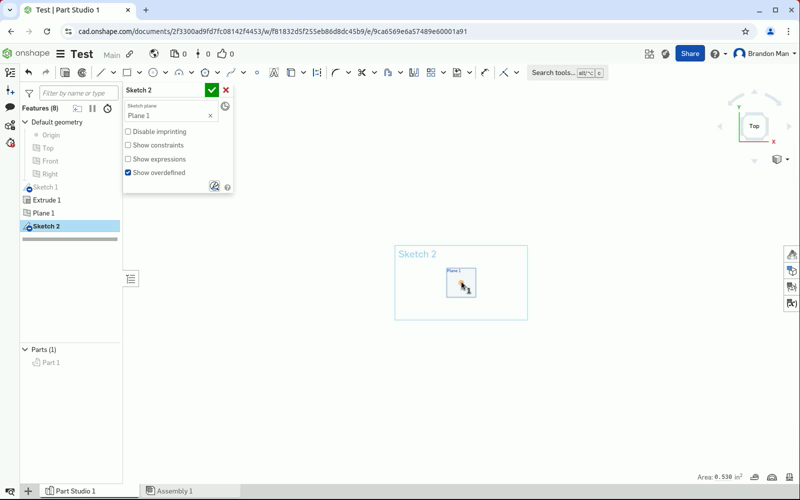
mouse_move(73, 352)
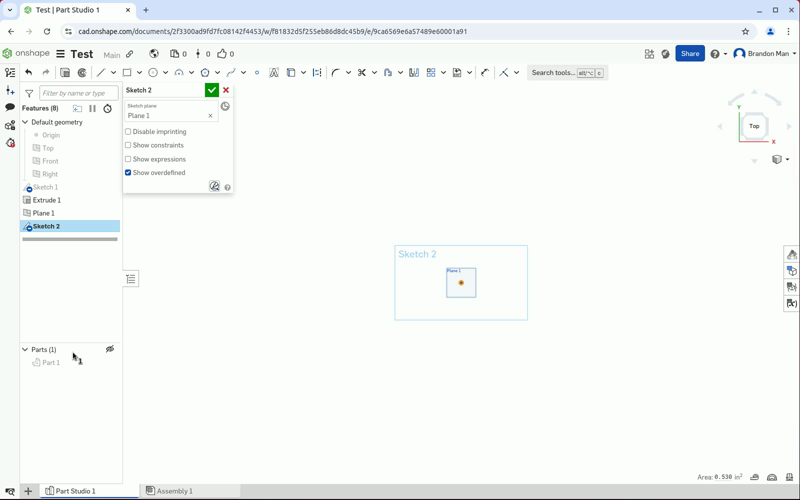
key(shift+y)
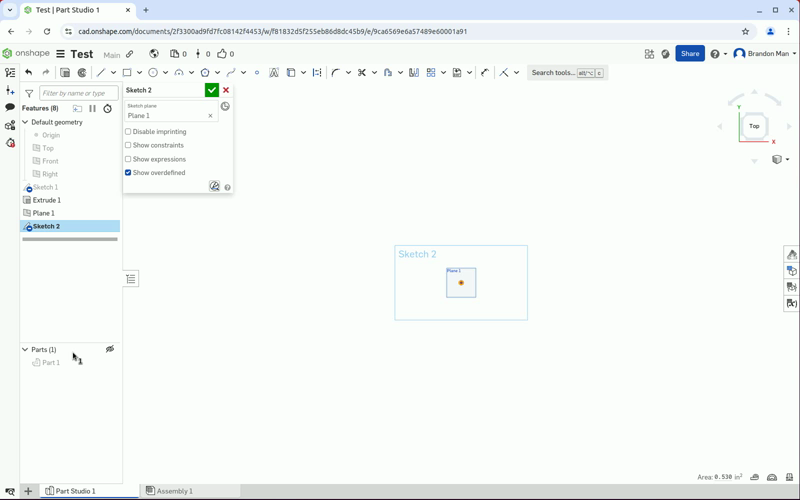
key(shift+e)
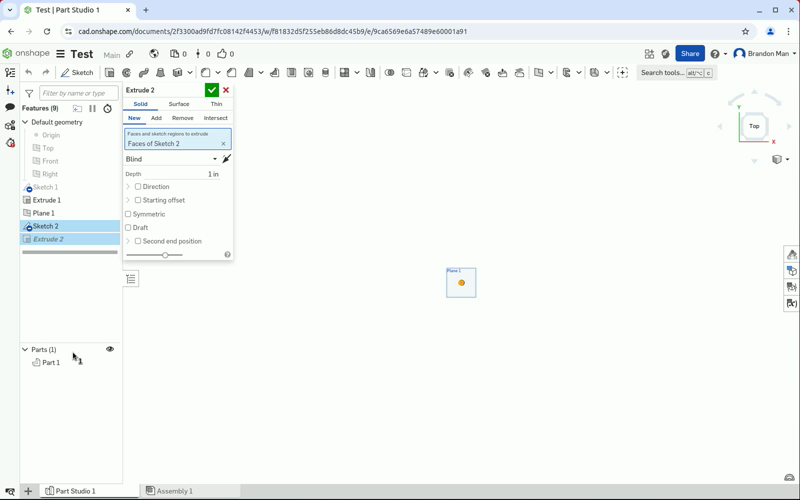
mouse_move(143, 106)
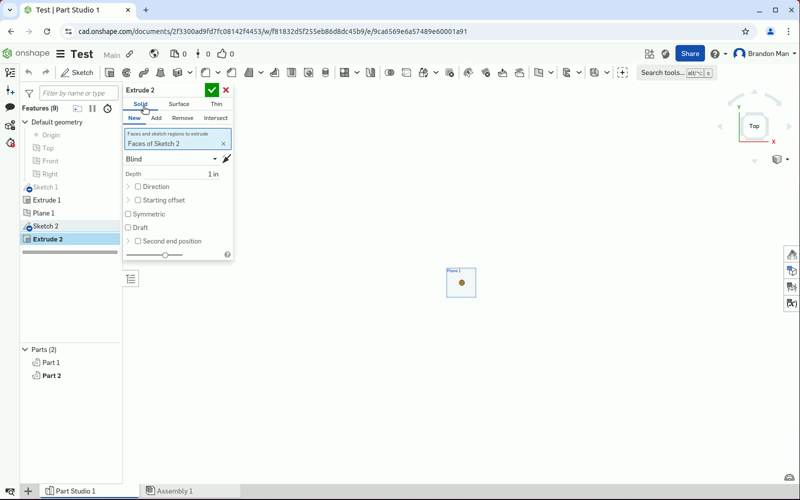
click(143, 106)
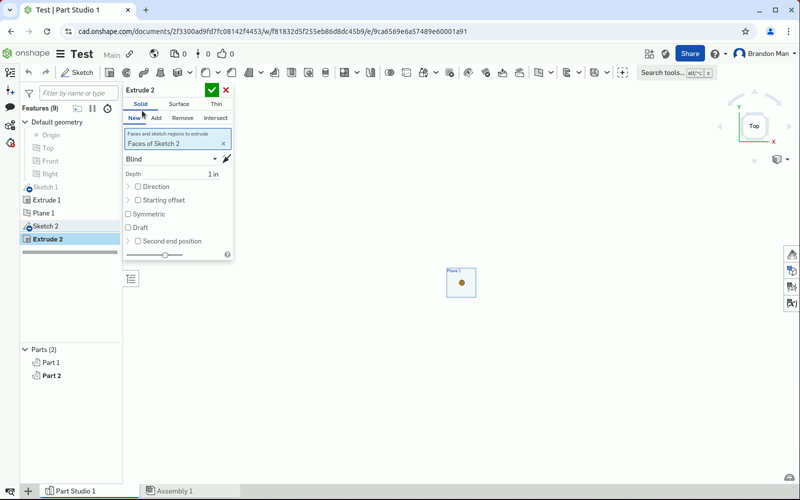
mouse_move(137, 120)
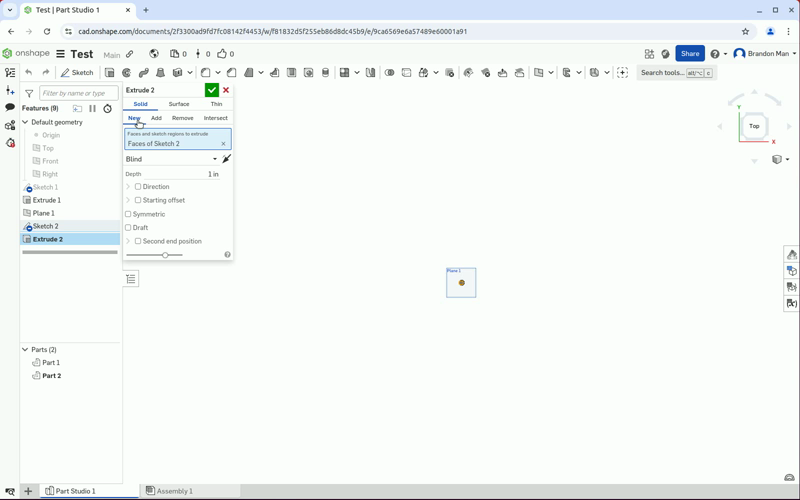
click(137, 120)
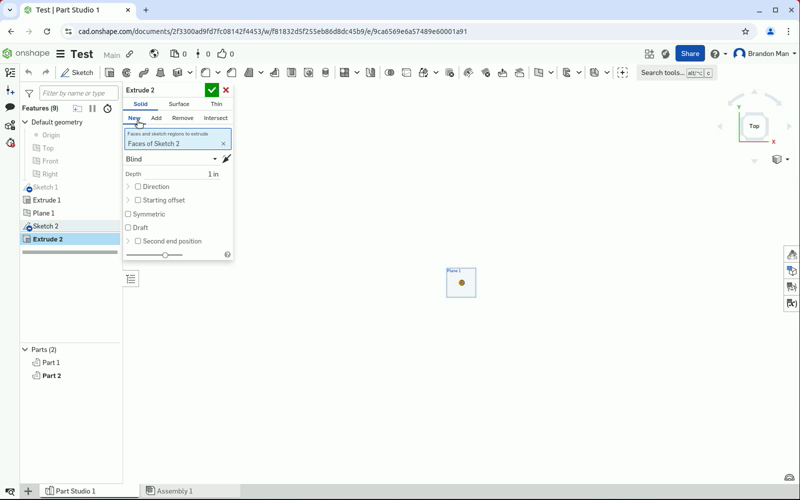
key(tab, 4)
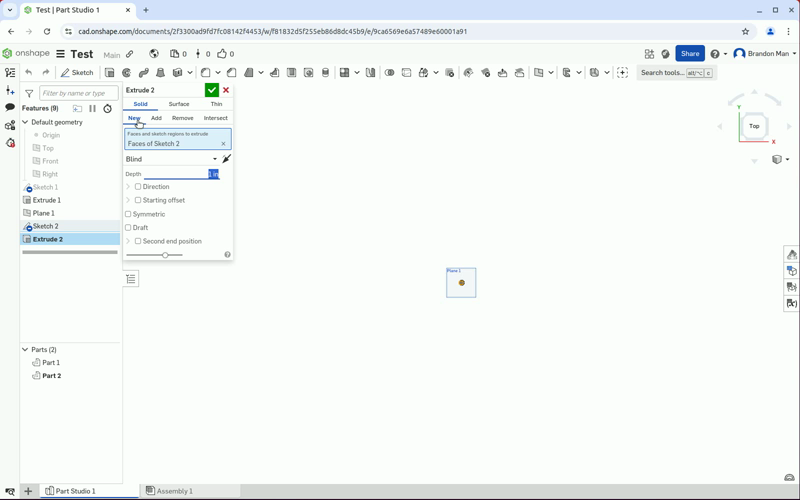
text(8.906)
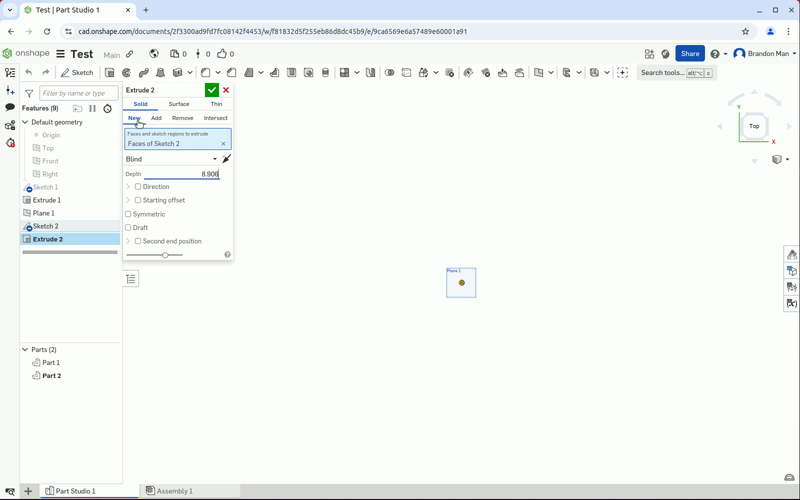
key(enter)
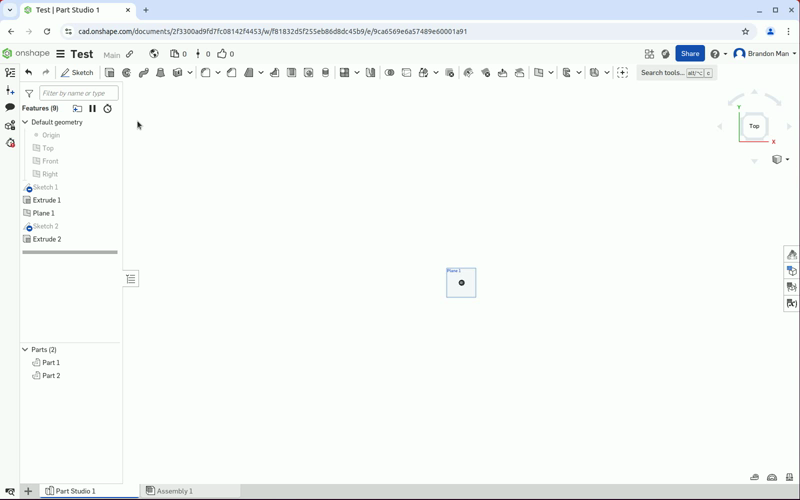
key(shift+h)
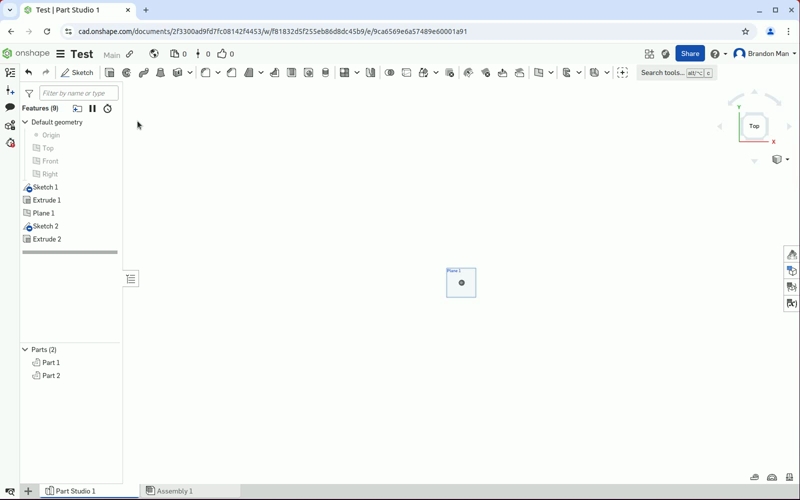
key(shift+h)
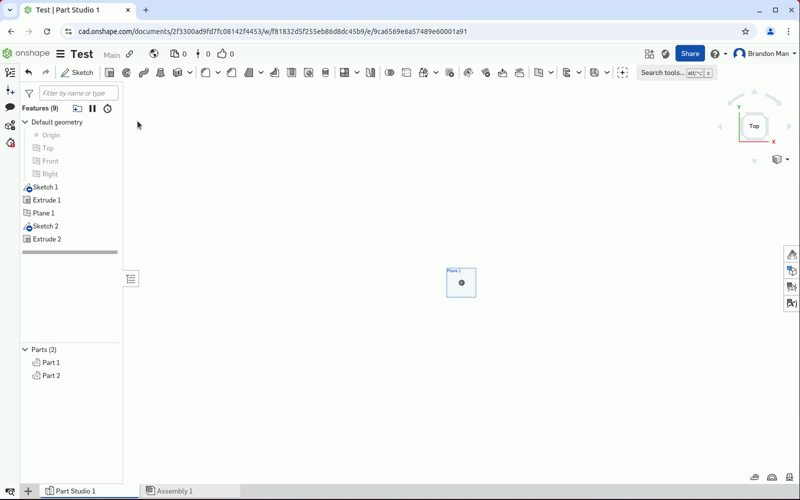
key(shift+7)
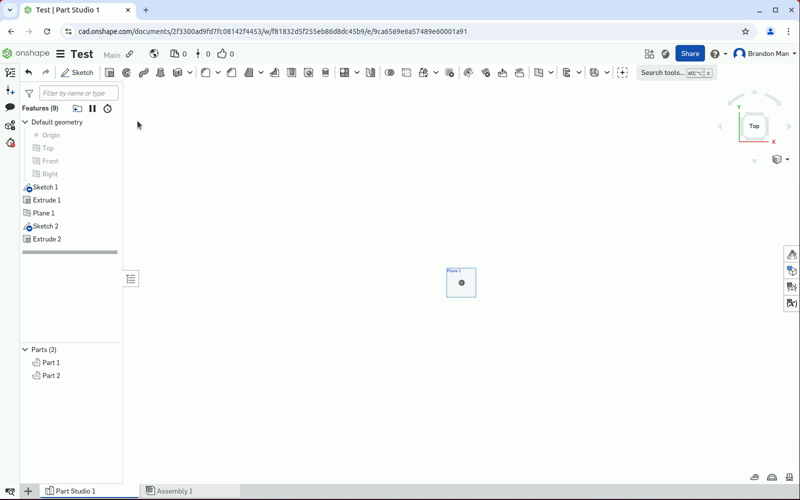
key(up, 3)
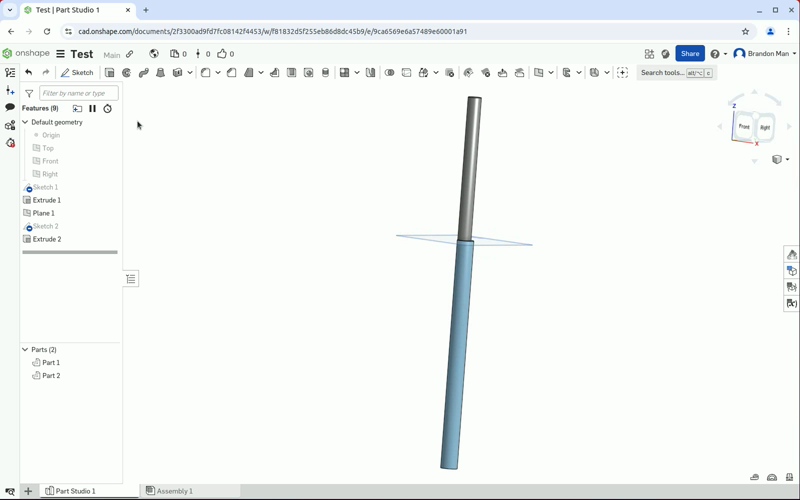
key(left, 3)
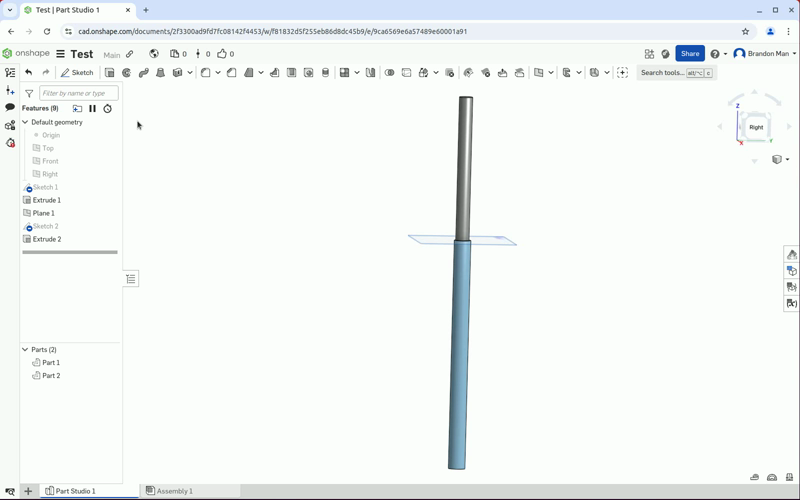
key(right, 3)
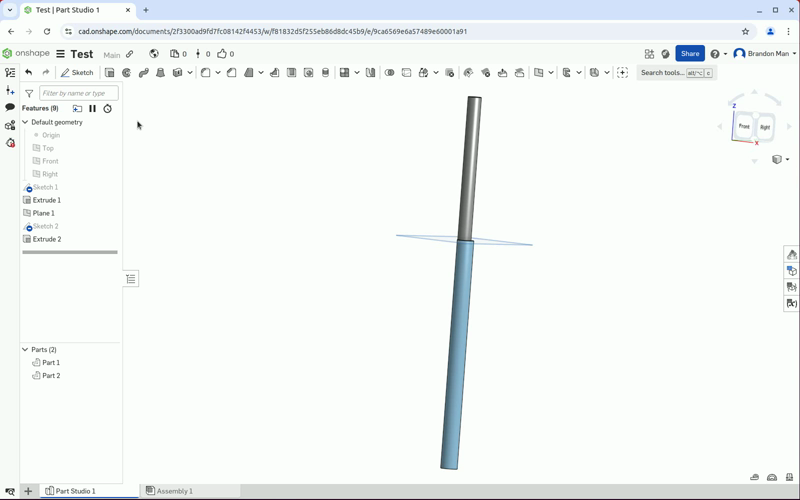
key(down, 3)
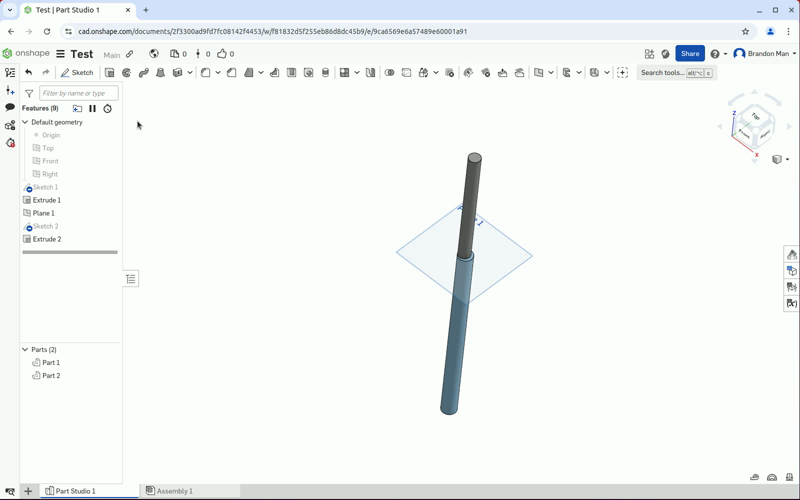
mouse_move(73, 189)
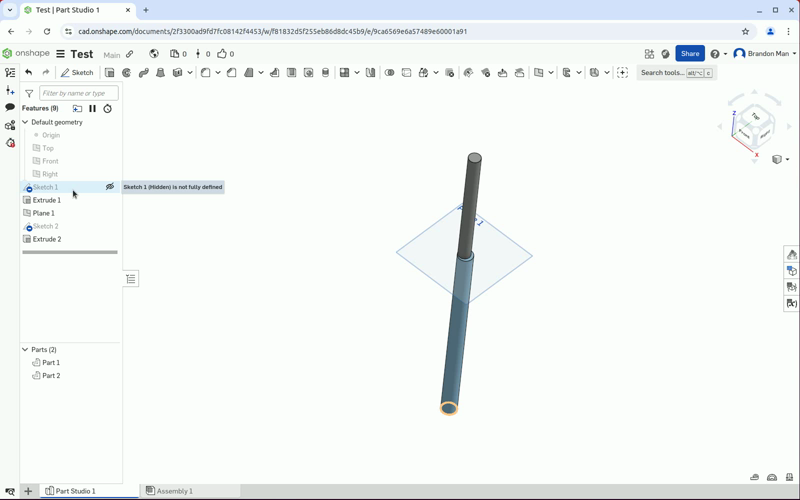
click(73, 189)